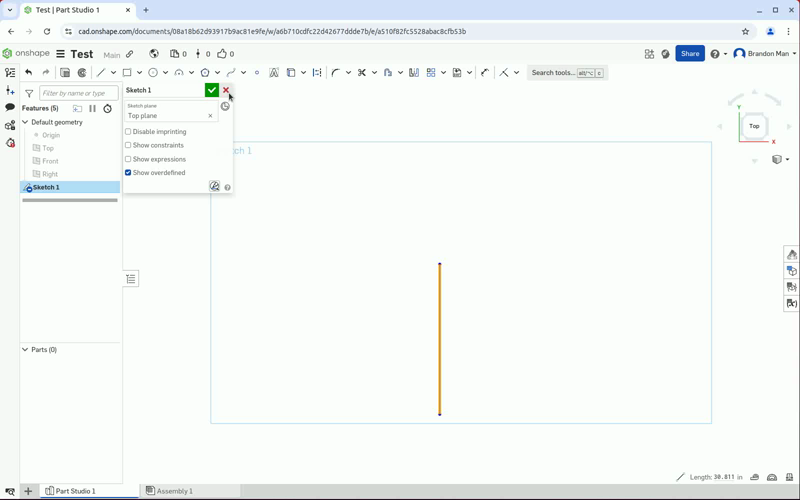
key(shift+h)
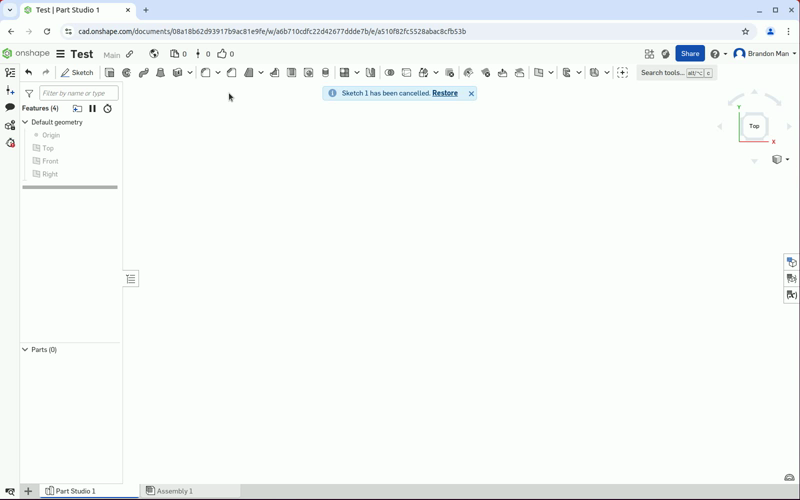
mouse_move(73, 352)
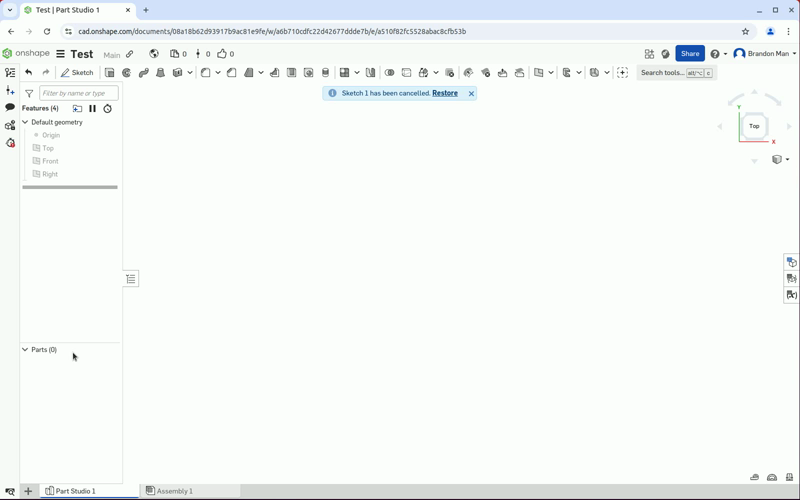
key(y)
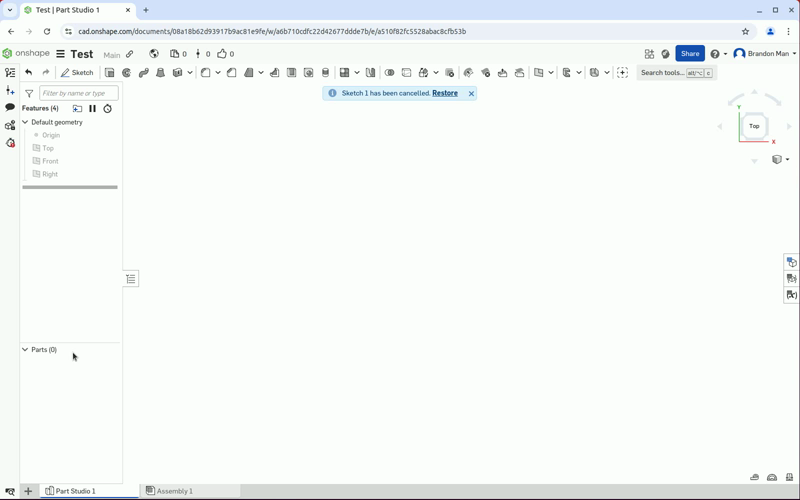
key(shift+p)
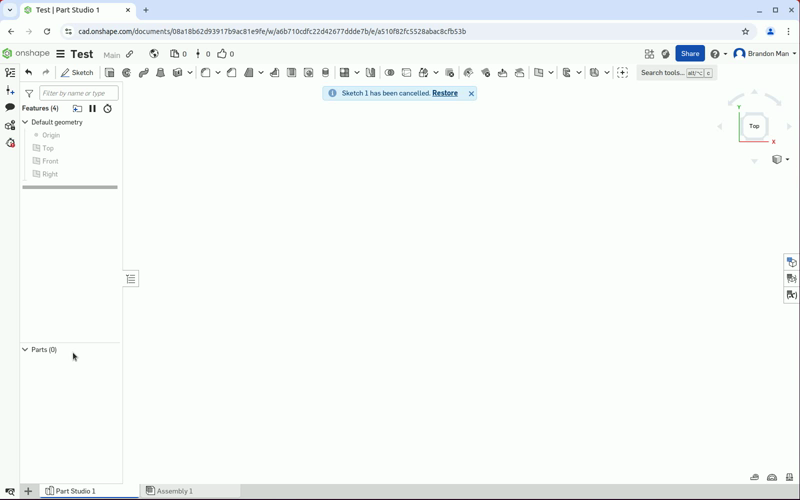
key(space)
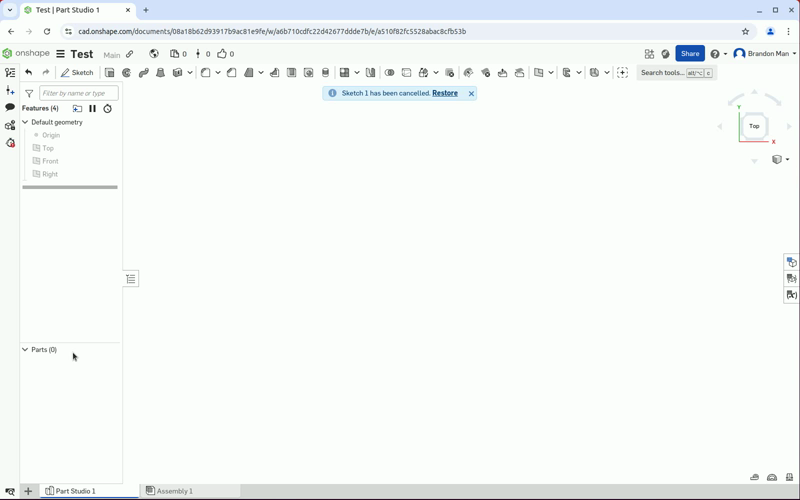
key_down(shift)
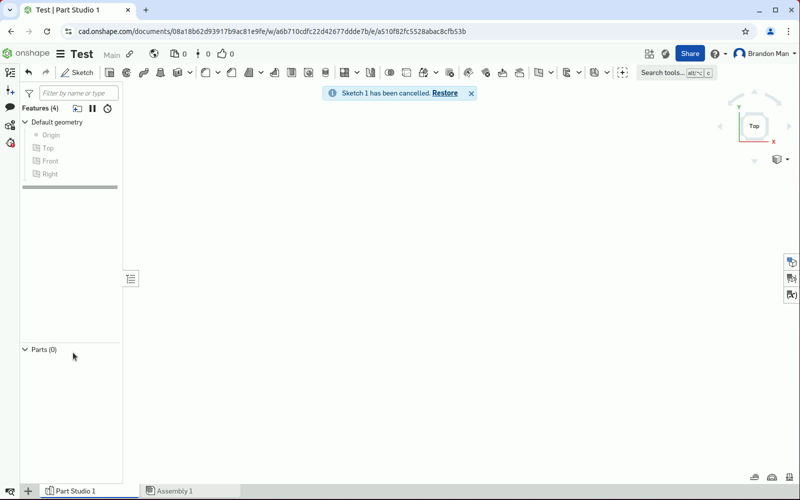
key(up)
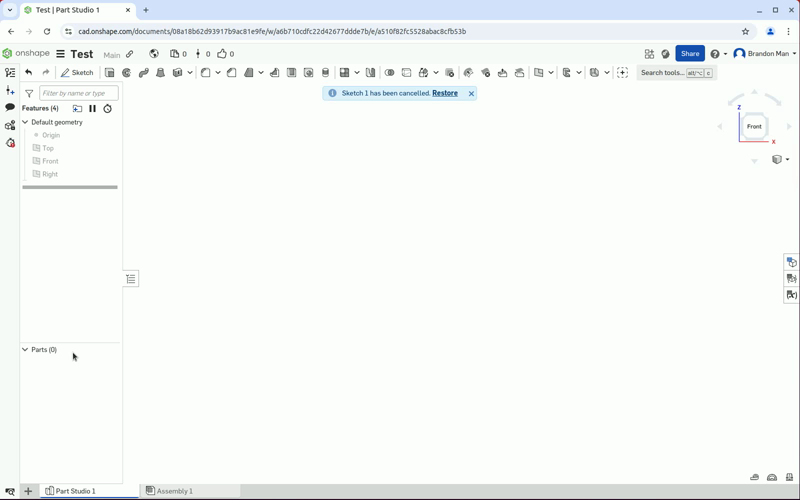
key_up(shift)
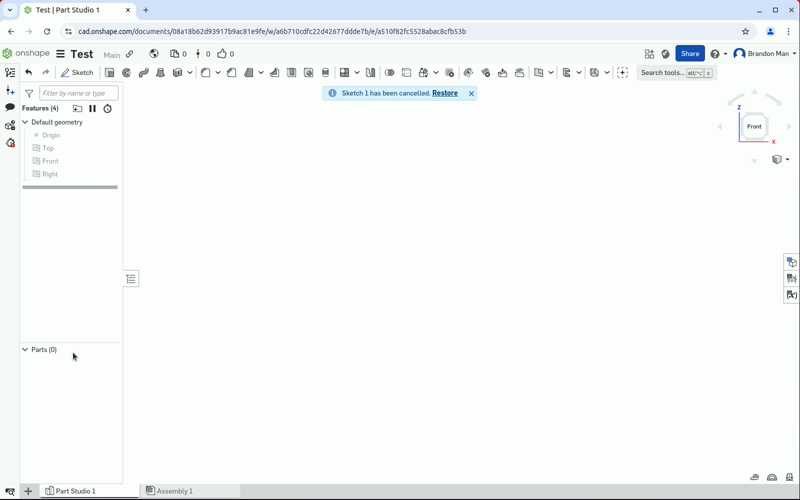
mouse_move(73, 352)
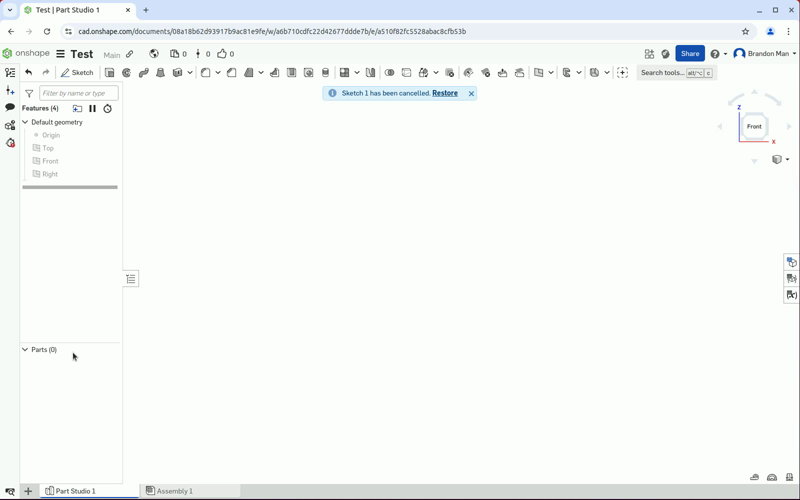
key(shift+y)
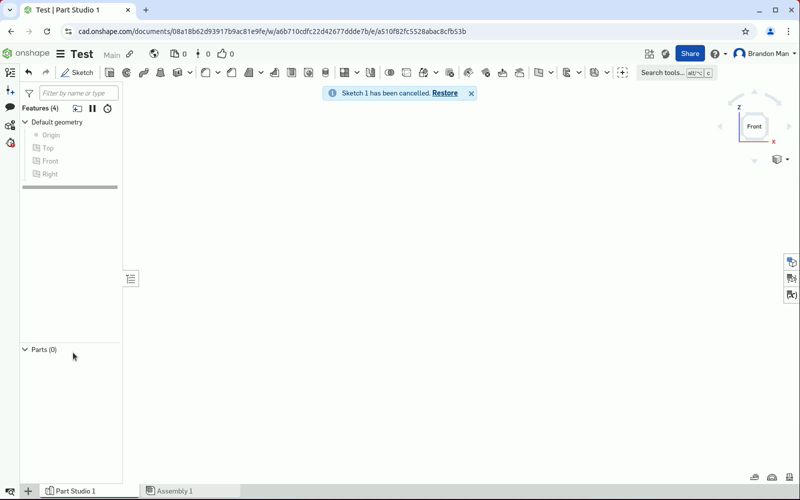
key(shift+s)
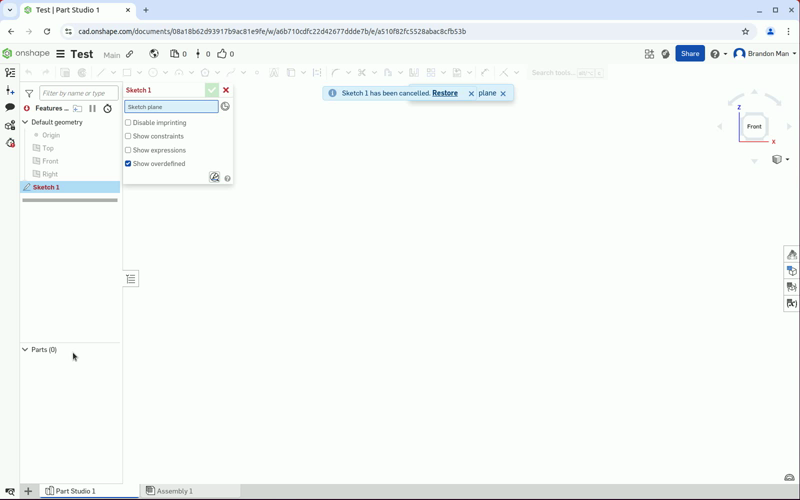
mouse_move(73, 163)
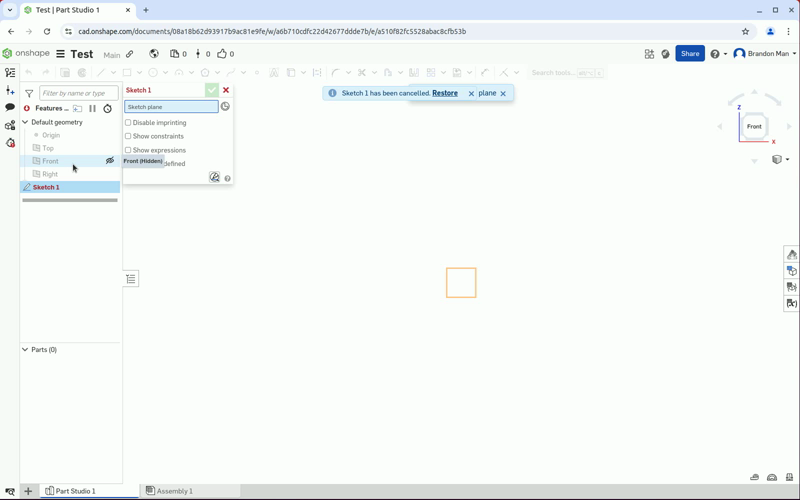
click(73, 163)
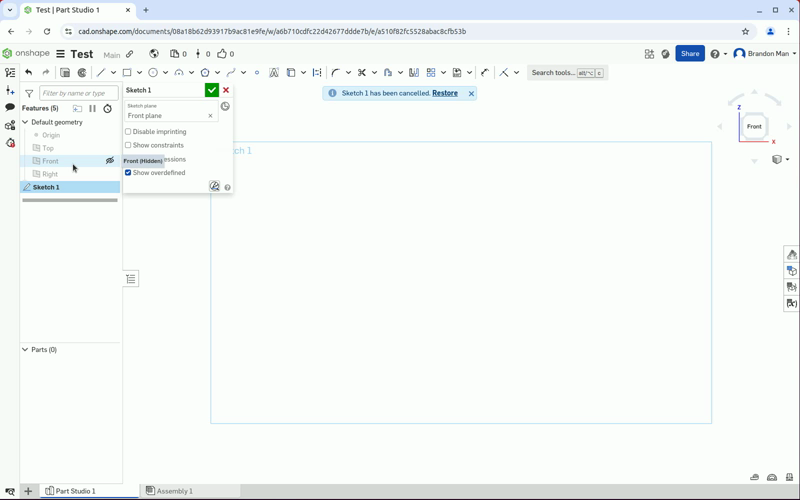
mouse_move(73, 352)
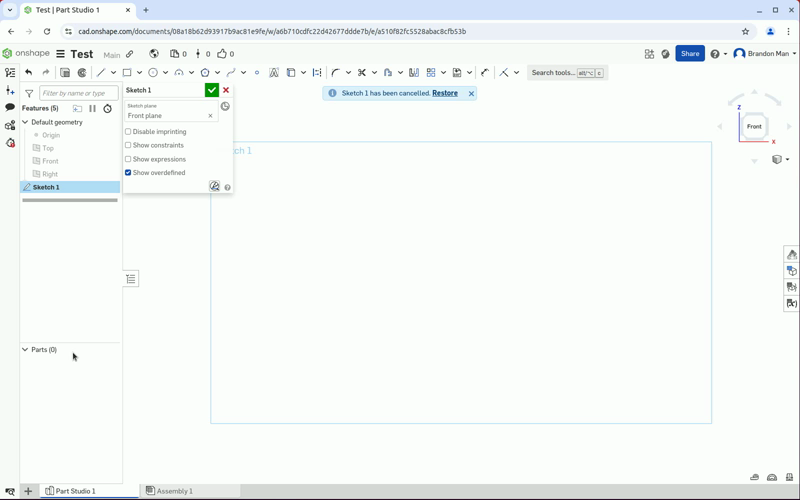
key(y)
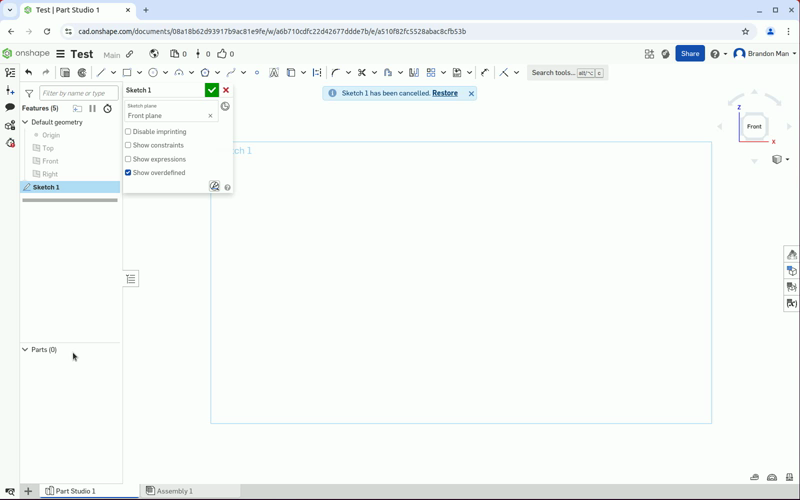
key(l)
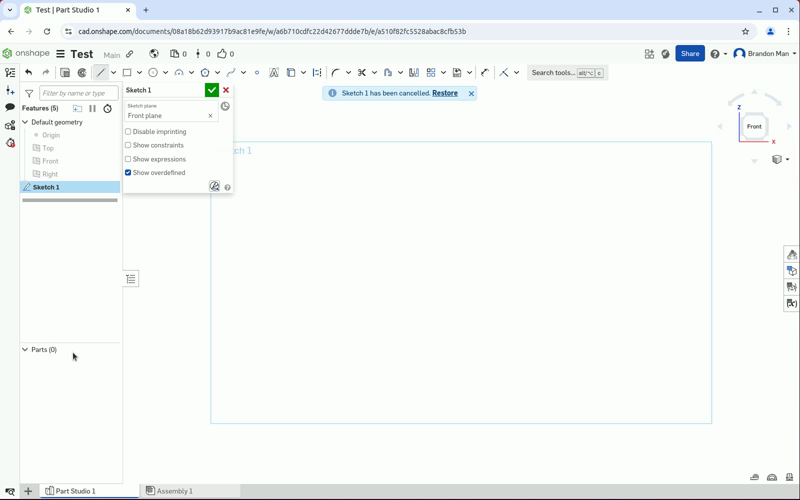
key_down(shift)
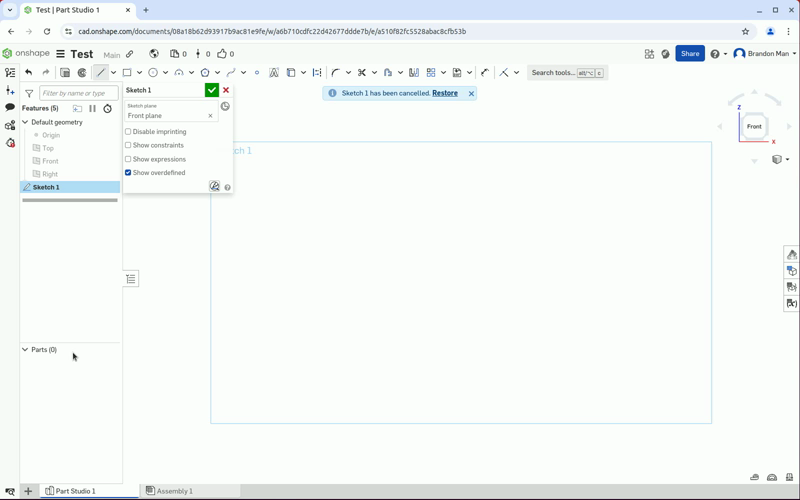
mouse_move(409, 395)
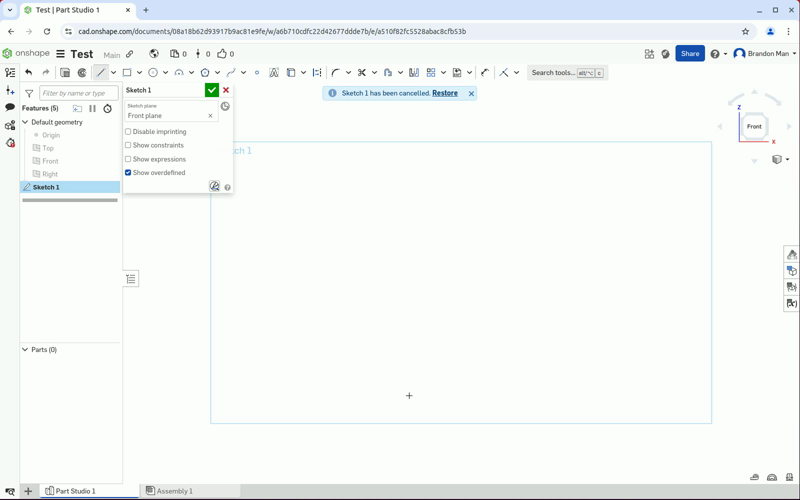
click(409, 395)
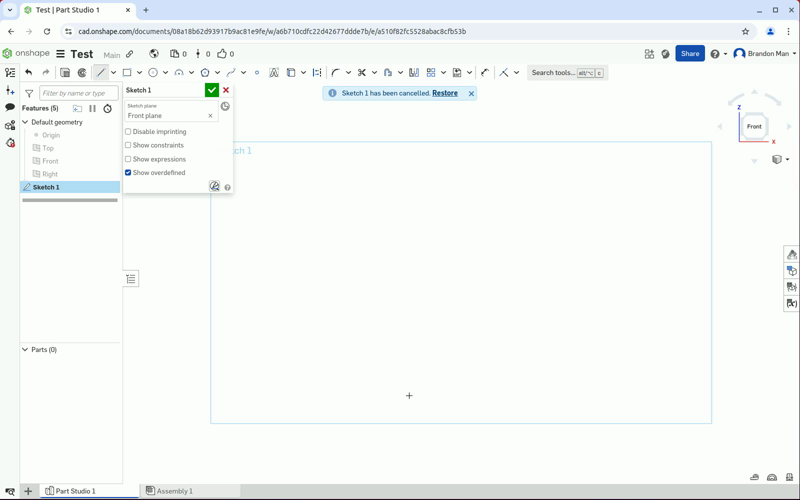
key_up(shift)
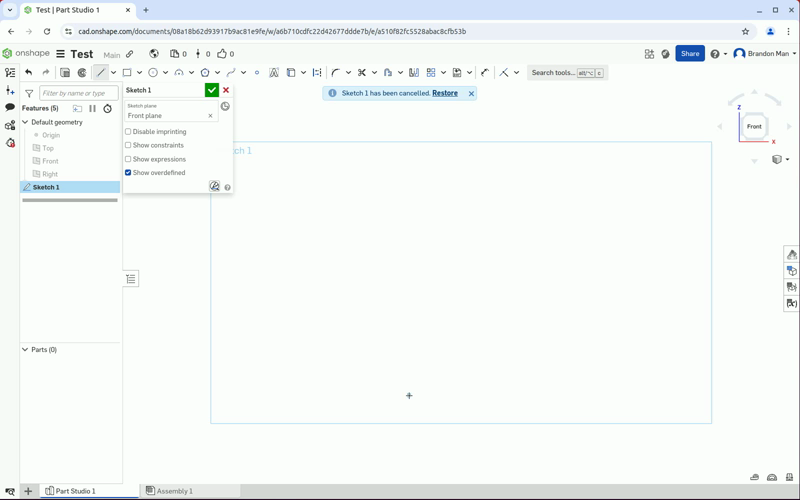
key_down(shift)
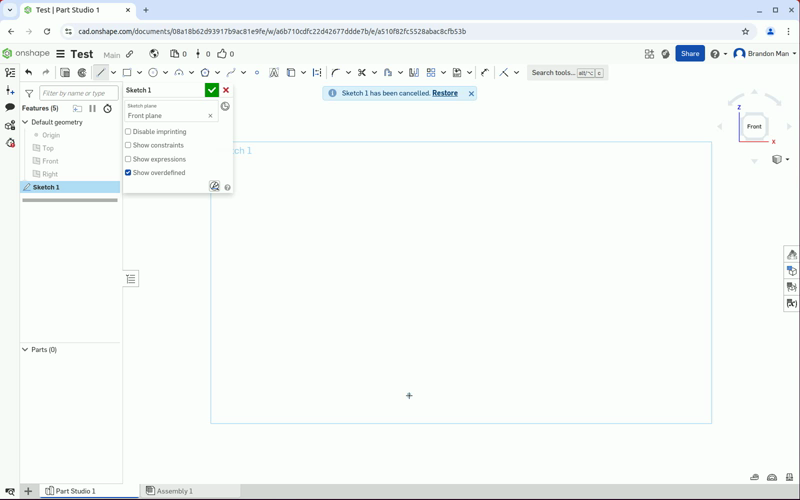
mouse_move(549, 395)
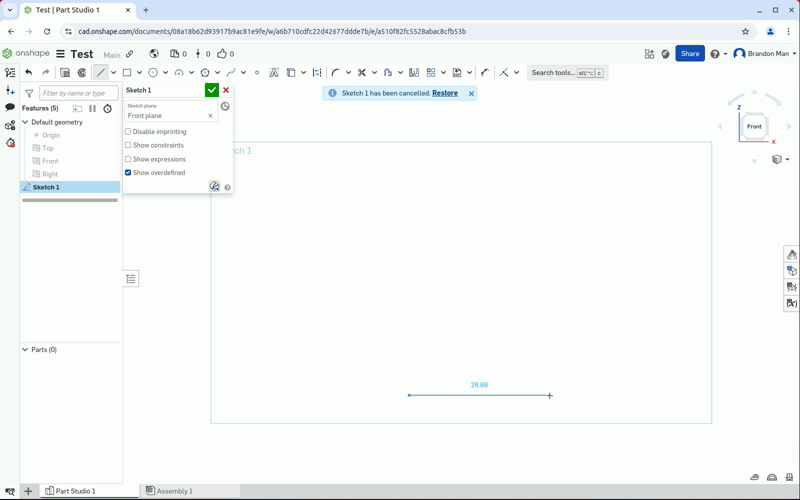
click(549, 395)
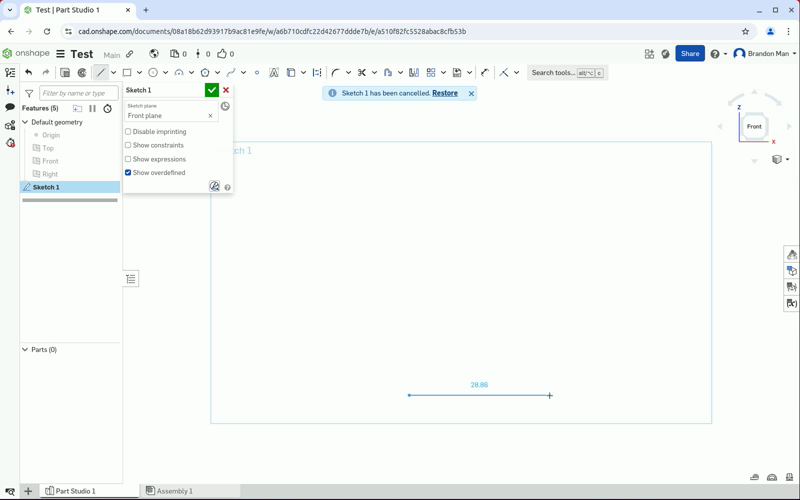
key_up(shift)
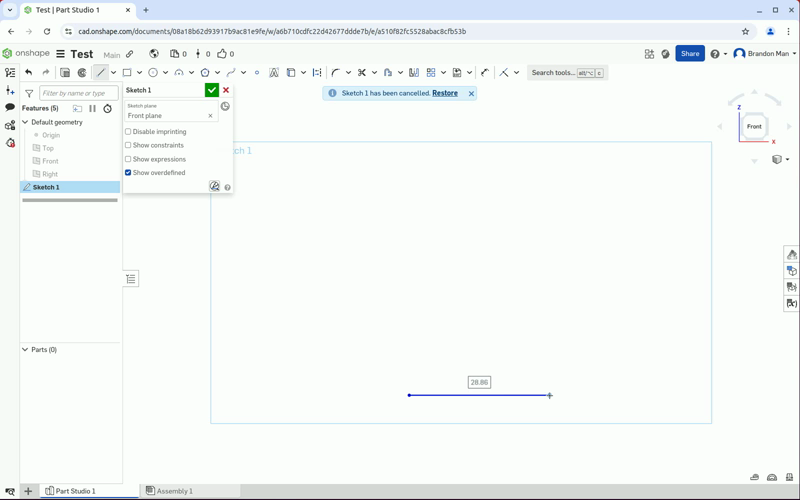
key_down(shift)
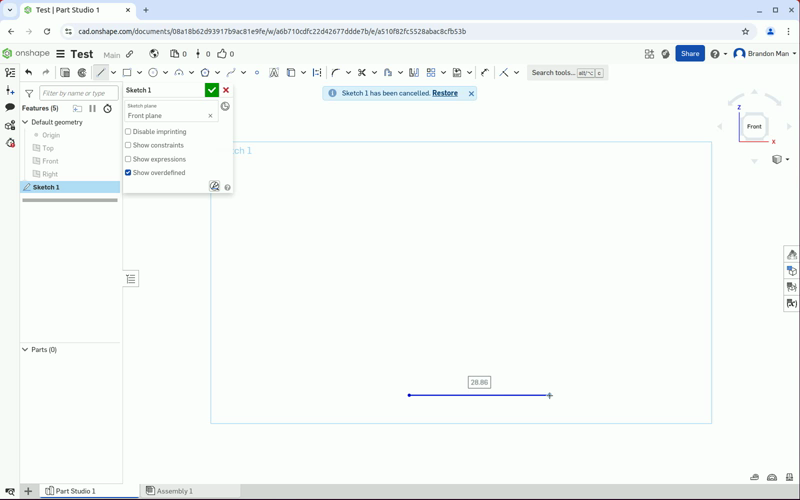
mouse_move(549, 255)
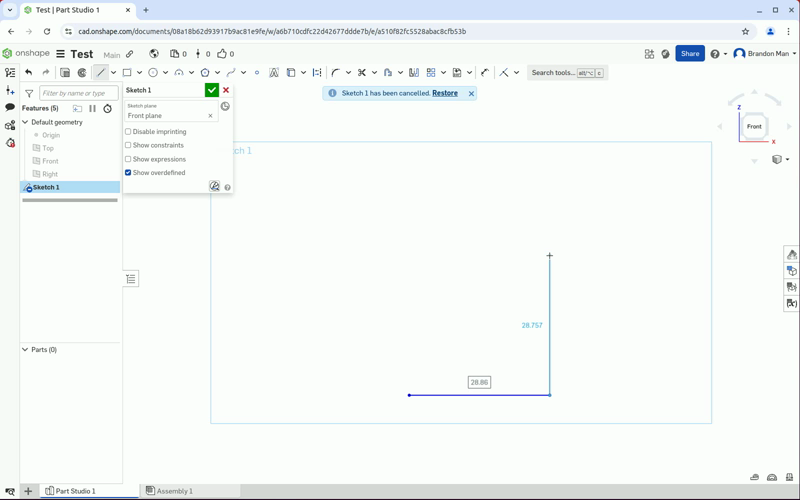
click(549, 255)
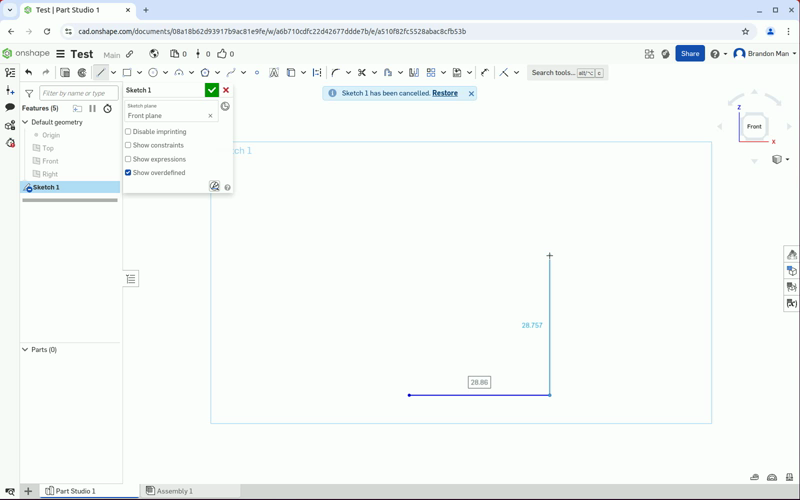
key_up(shift)
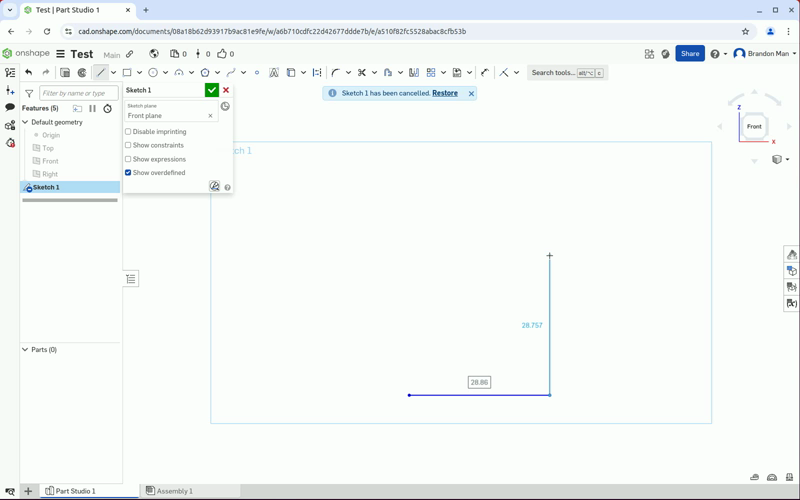
key_down(shift)
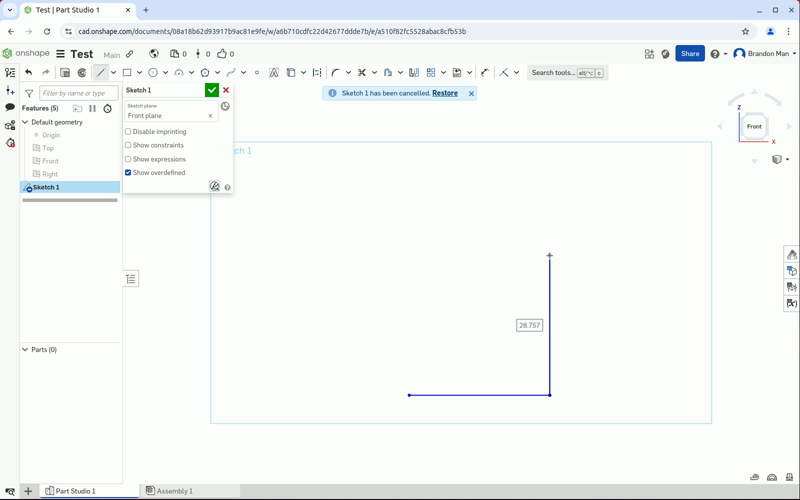
mouse_move(409, 255)
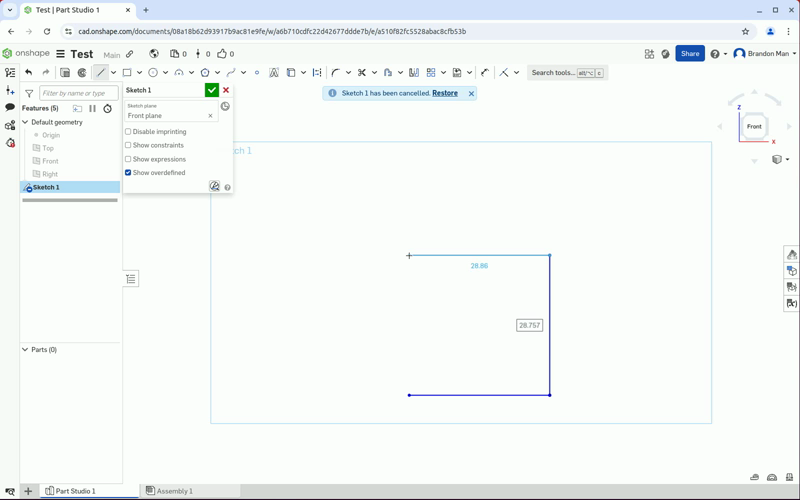
click(409, 255)
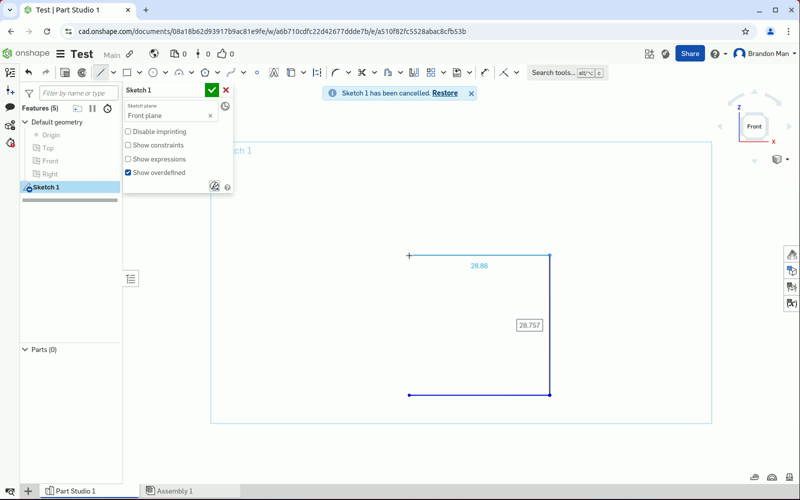
key_up(shift)
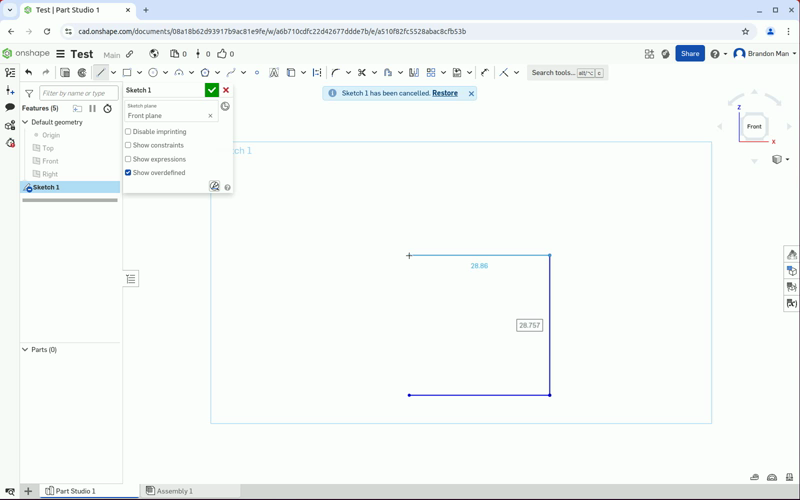
key_down(shift)
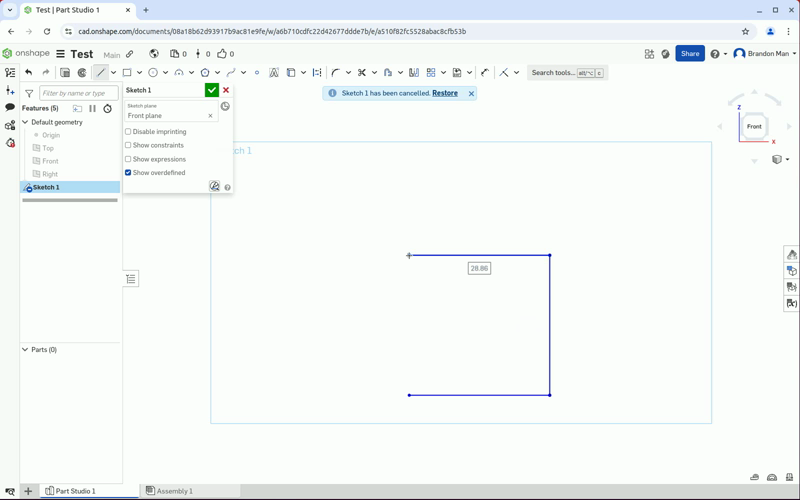
mouse_move(409, 395)
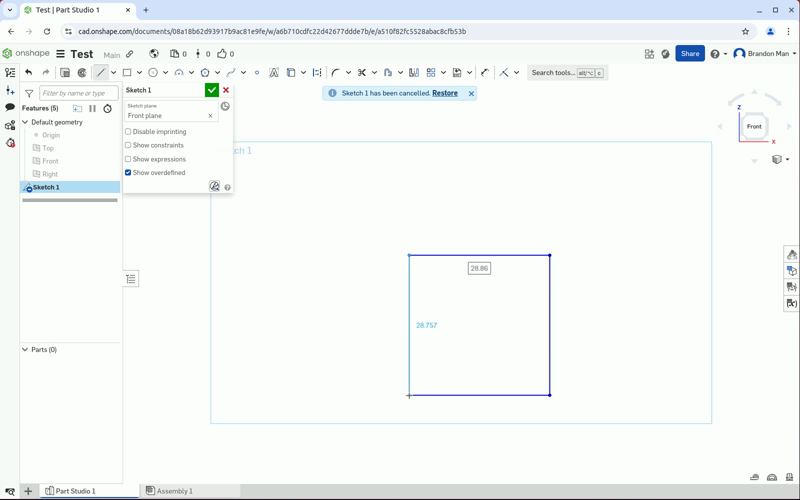
key_up(shift)
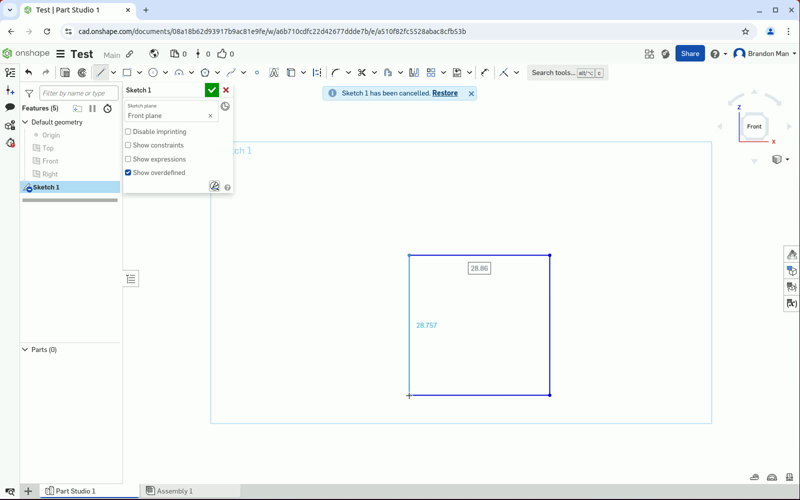
click(409, 395)
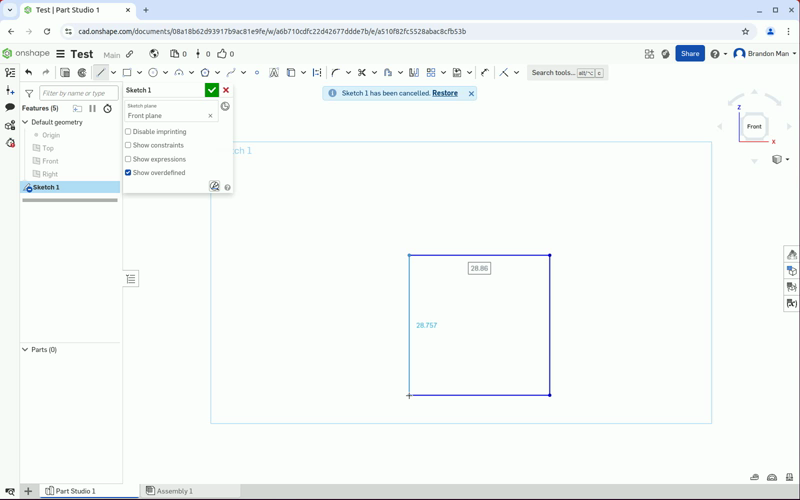
key(esc)
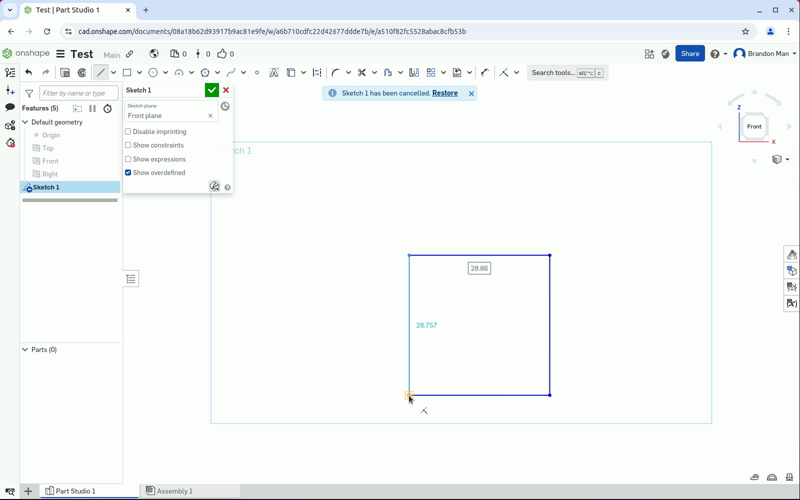
mouse_move(500, 347)
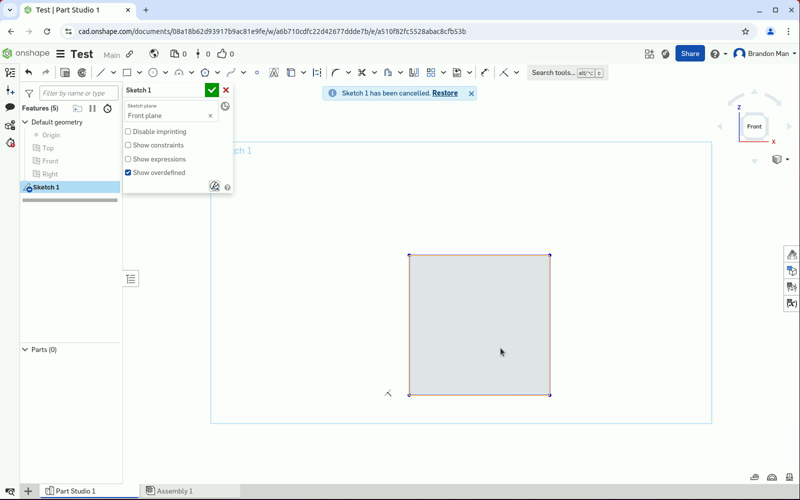
click(500, 347)
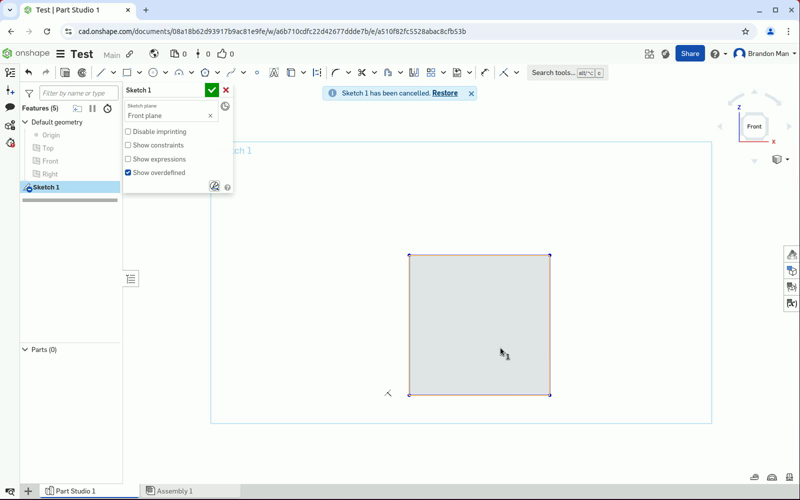
mouse_move(73, 352)
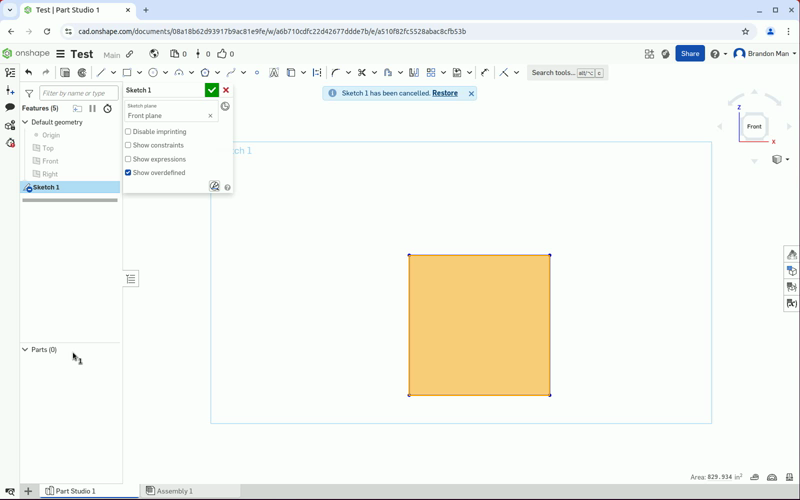
key(shift+y)
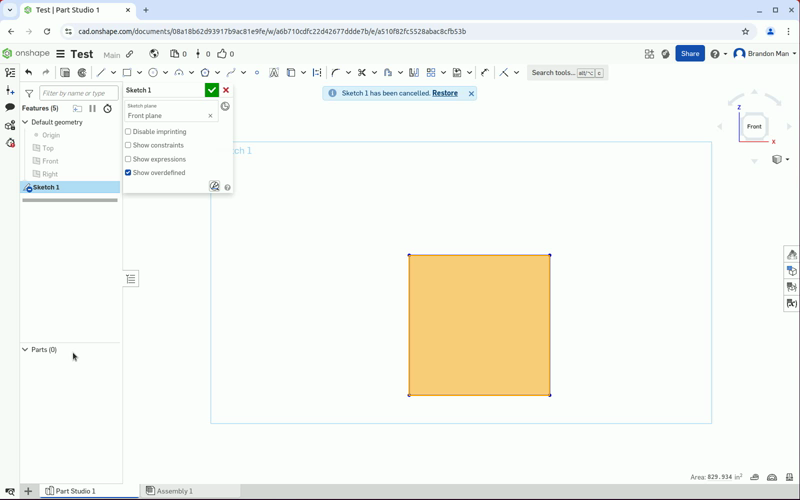
key(shift+e)
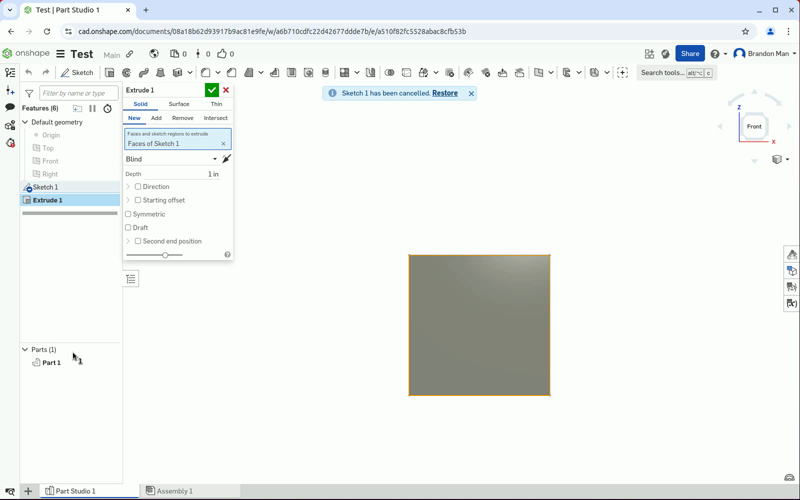
mouse_move(143, 106)
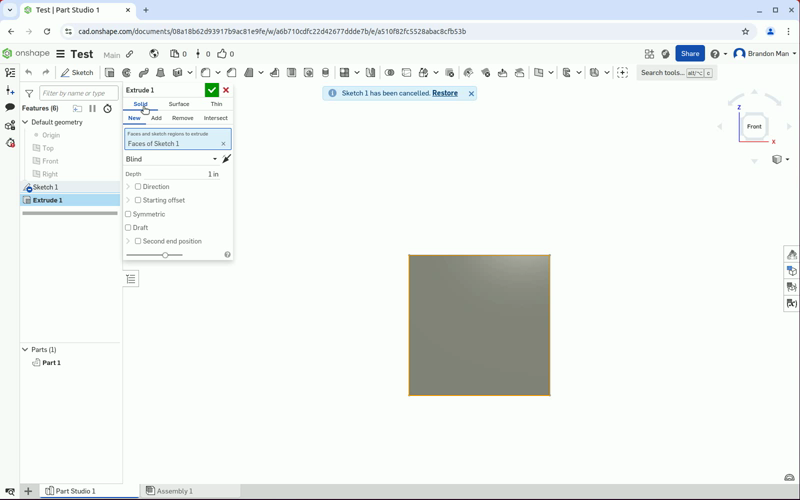
click(143, 106)
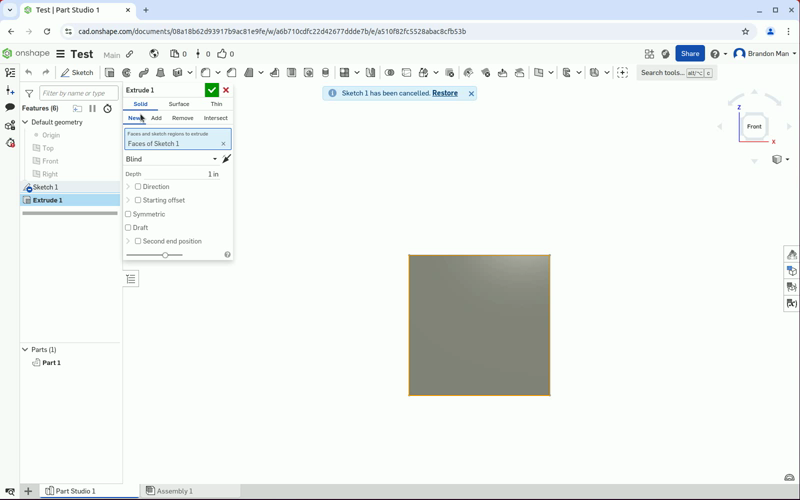
mouse_move(137, 120)
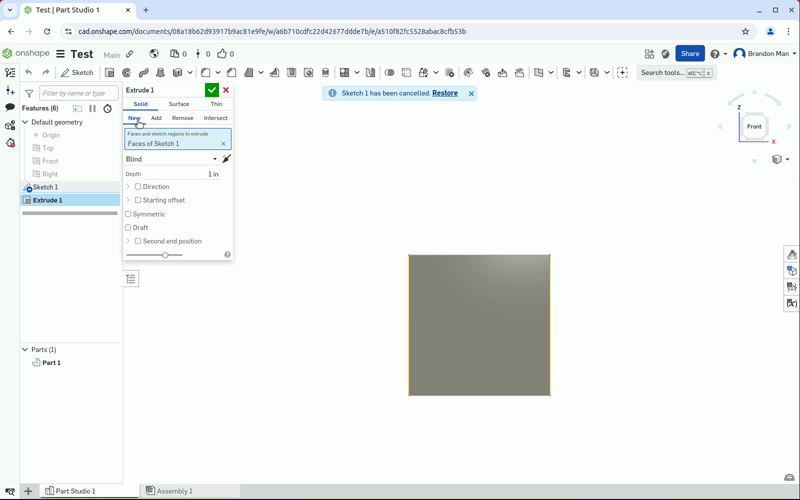
click(137, 120)
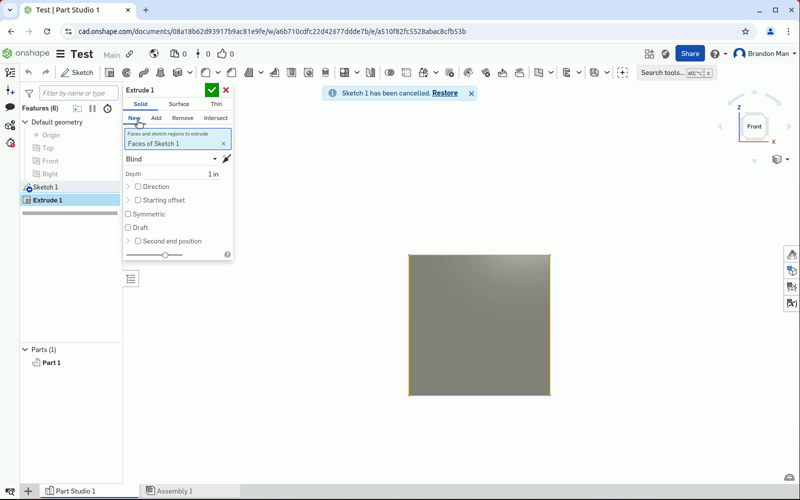
key(tab, 4)
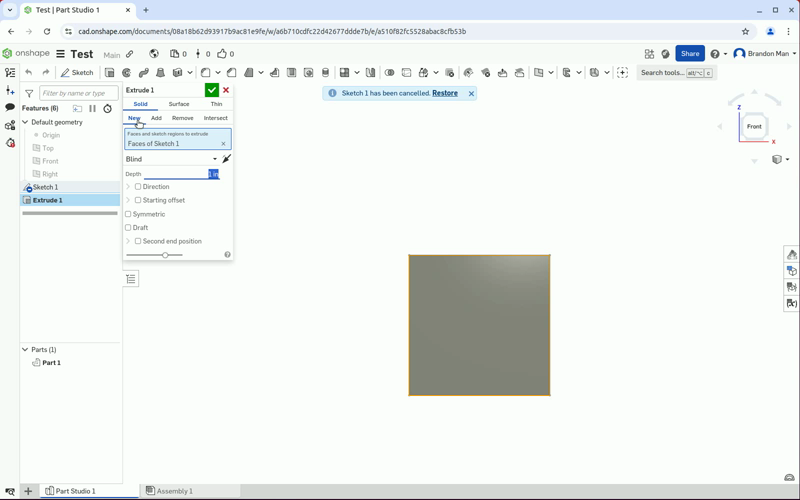
text(28.886)
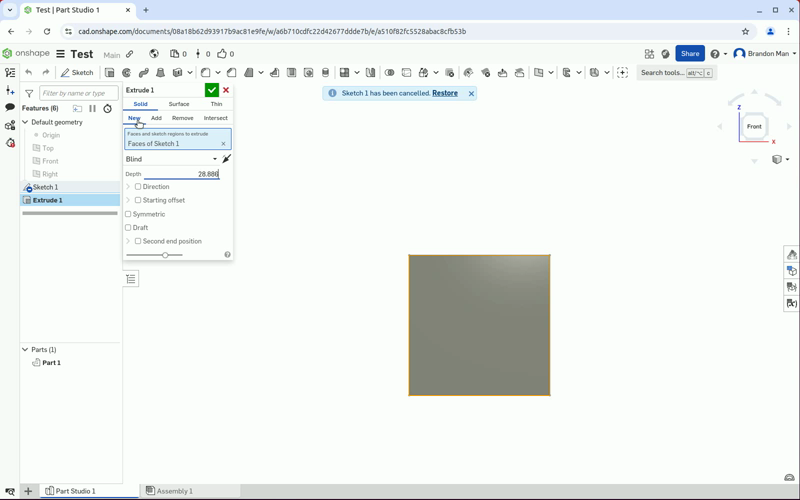
key(tab, 3)
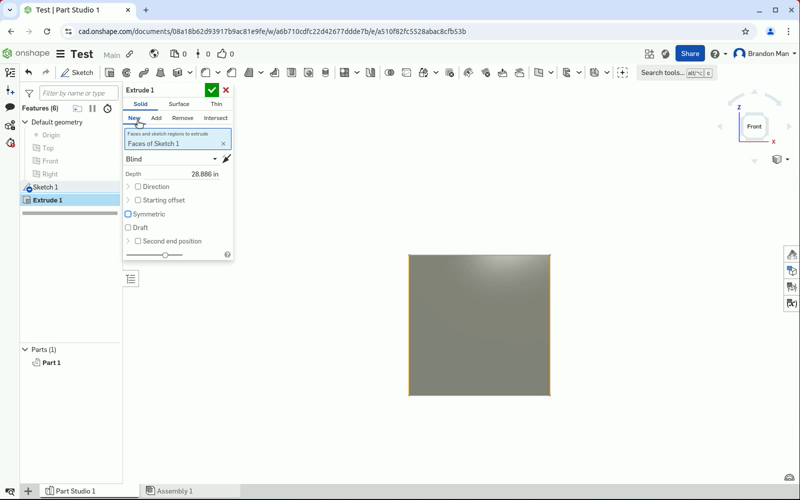
key(space)
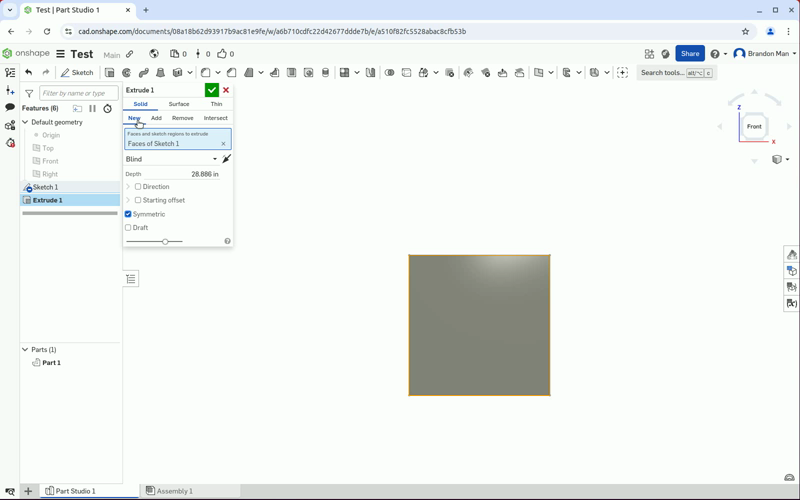
key(enter)
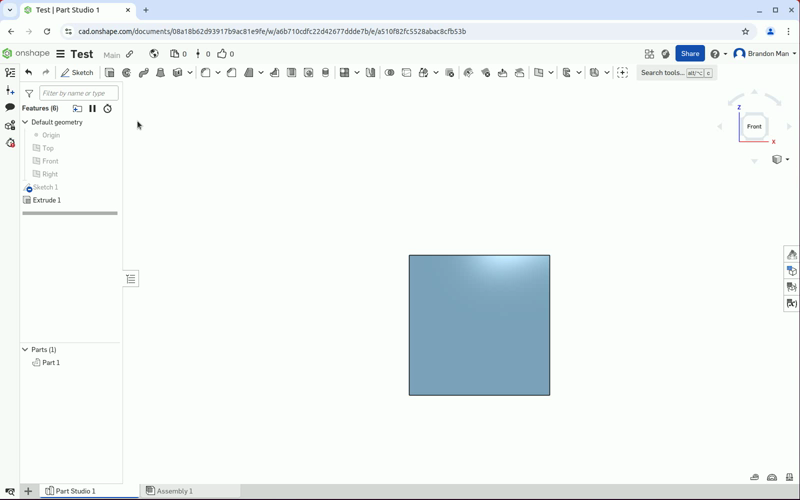
key(shift+h)
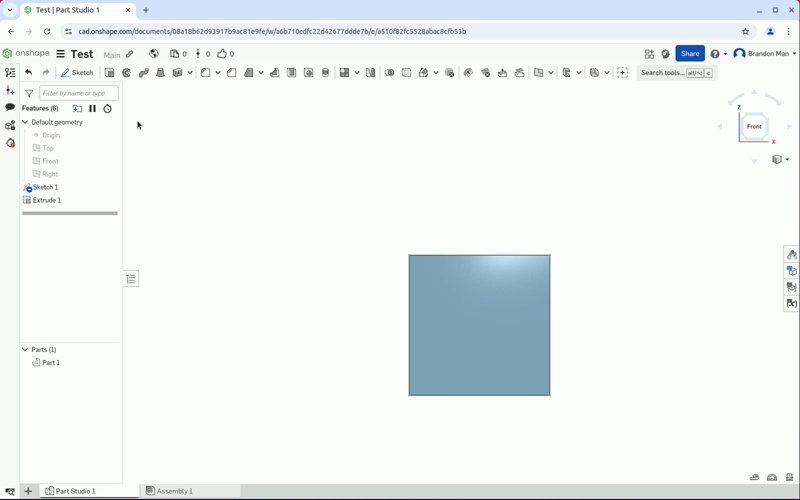
key(shift+h)
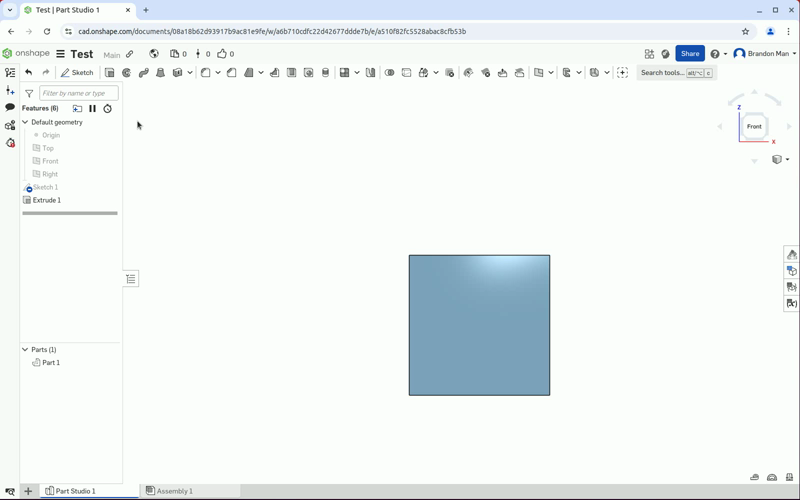
mouse_move(73, 189)
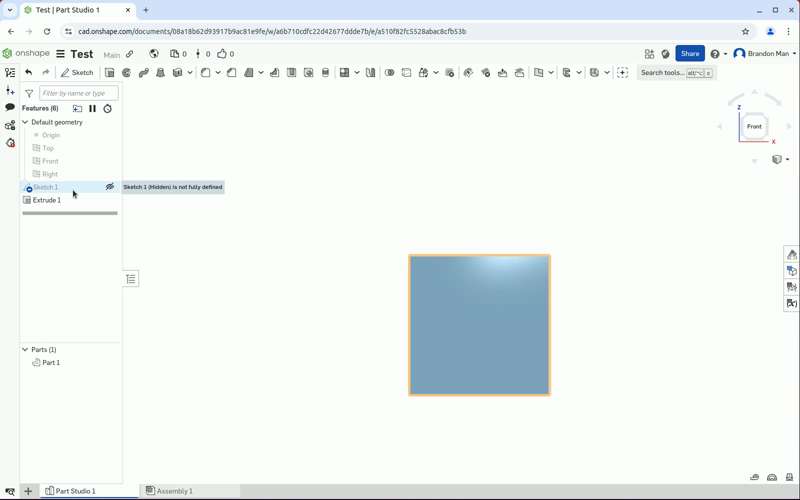
click(73, 189)
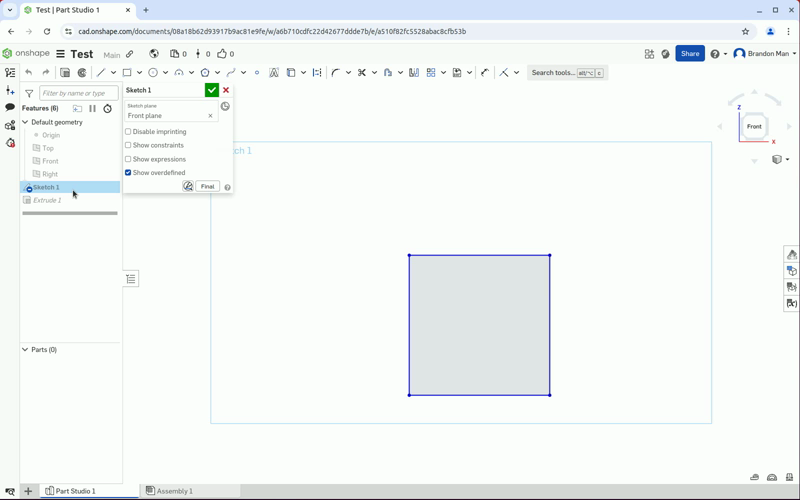
mouse_move(229, 92)
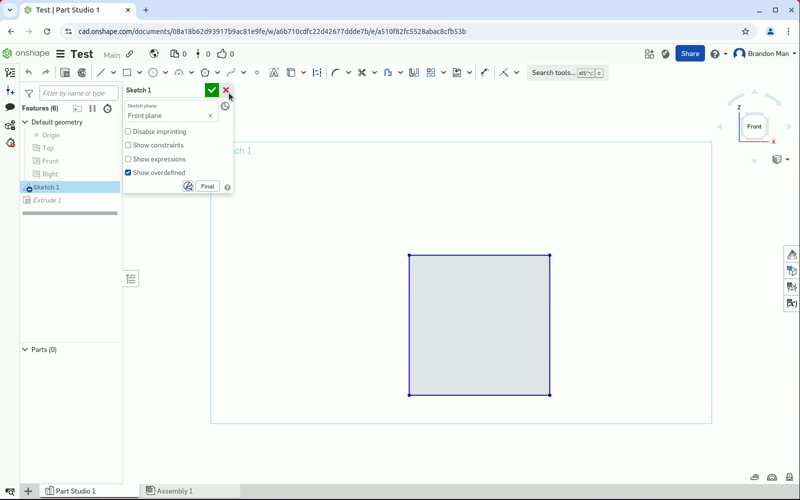
click(229, 92)
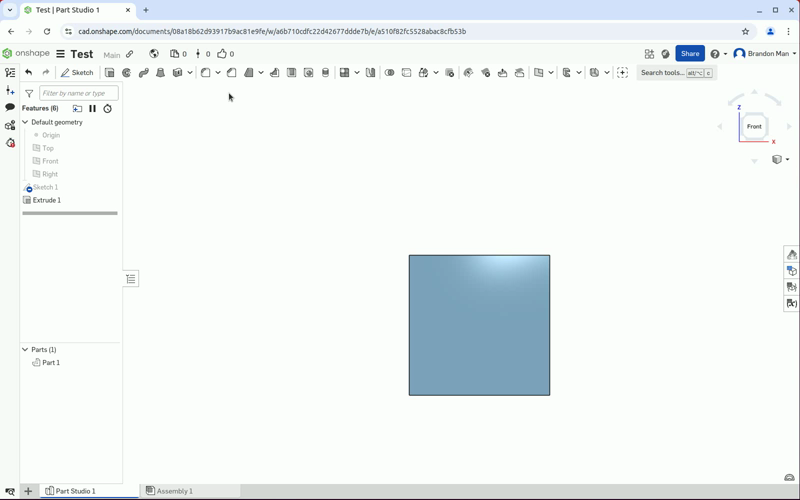
mouse_move(541, 75)
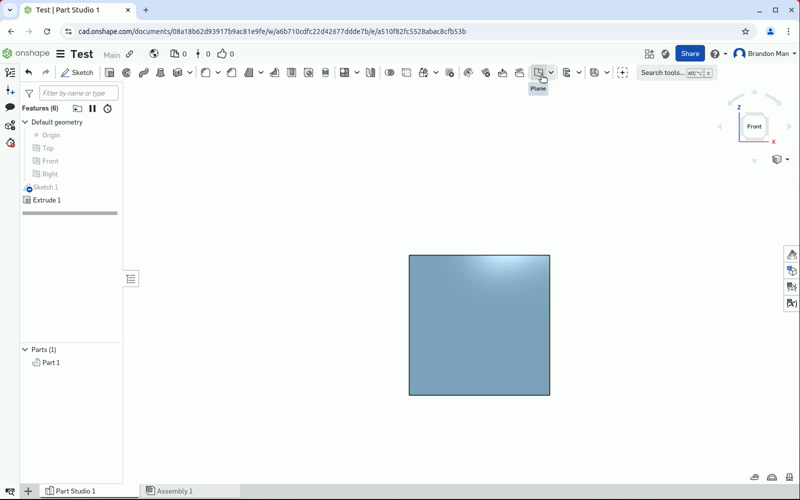
click(541, 75)
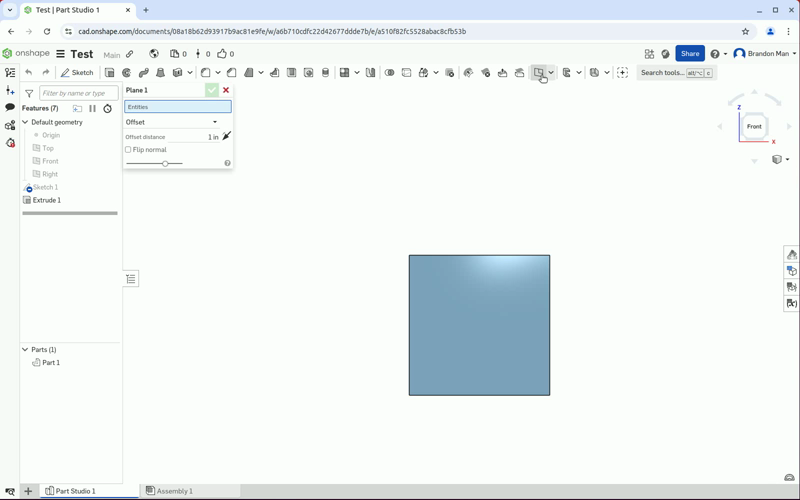
mouse_move(73, 163)
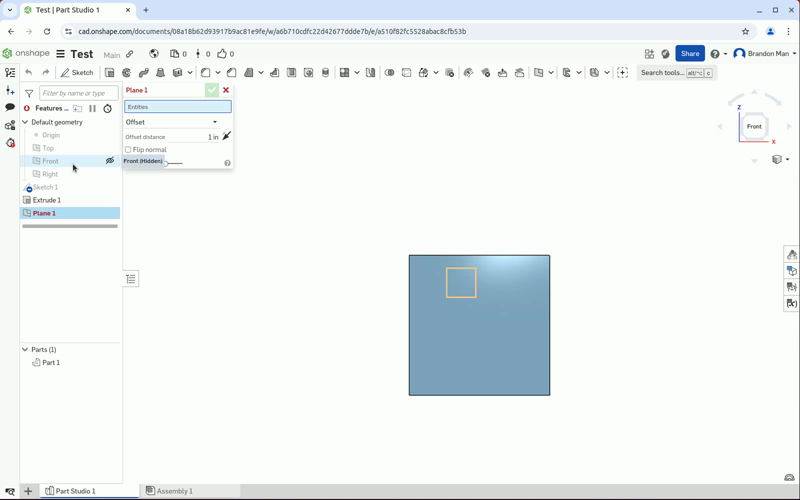
click(73, 163)
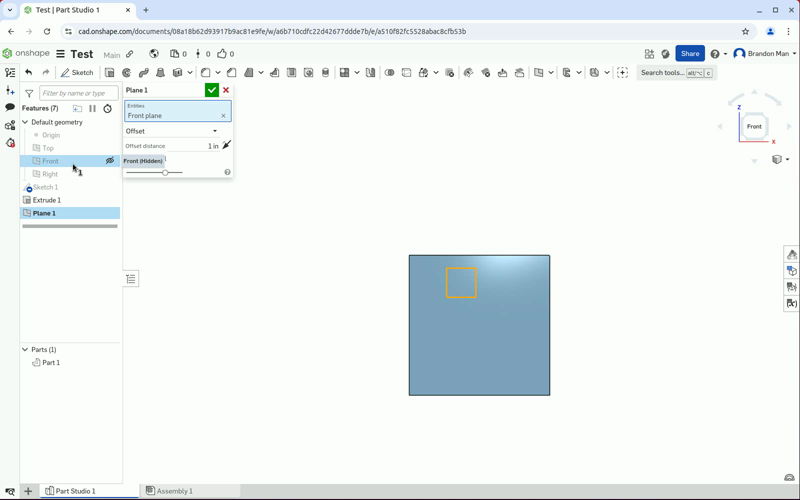
key(tab, 2)
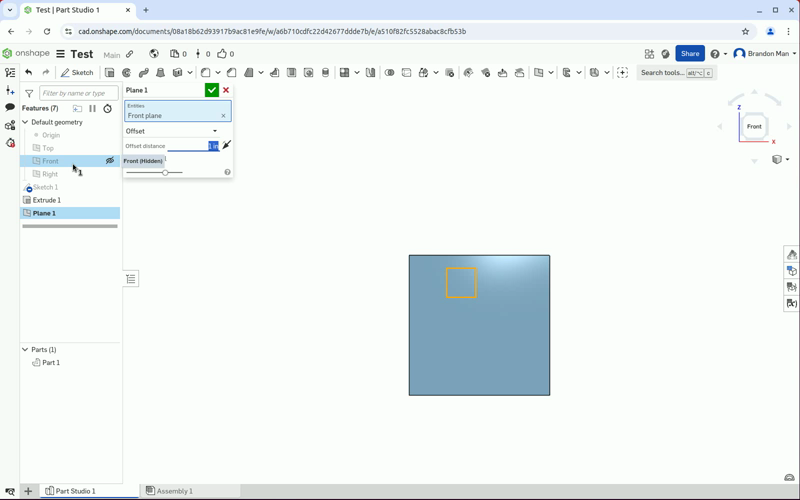
text(14.45)
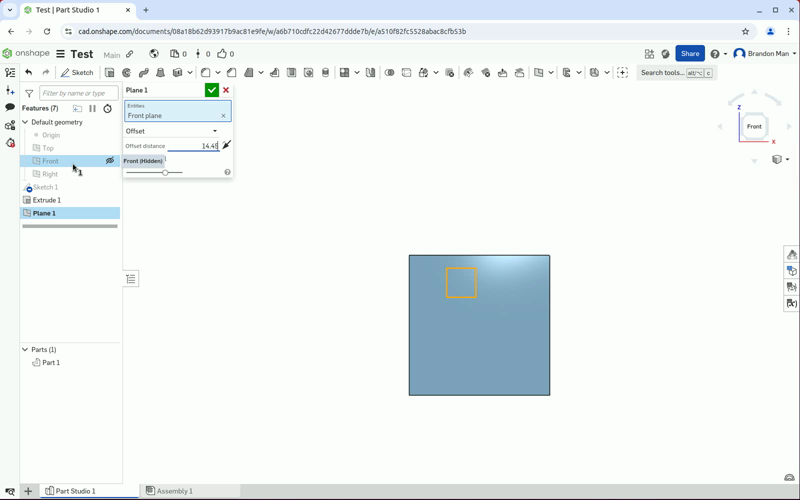
key(enter, 2)
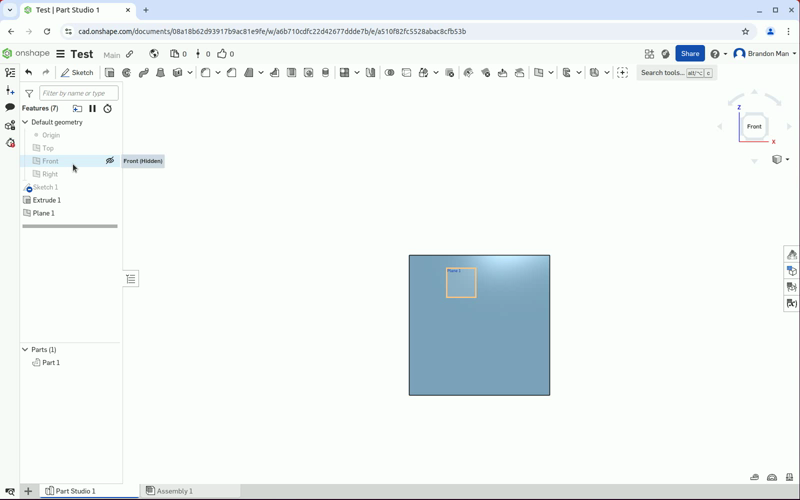
key(shift+s)
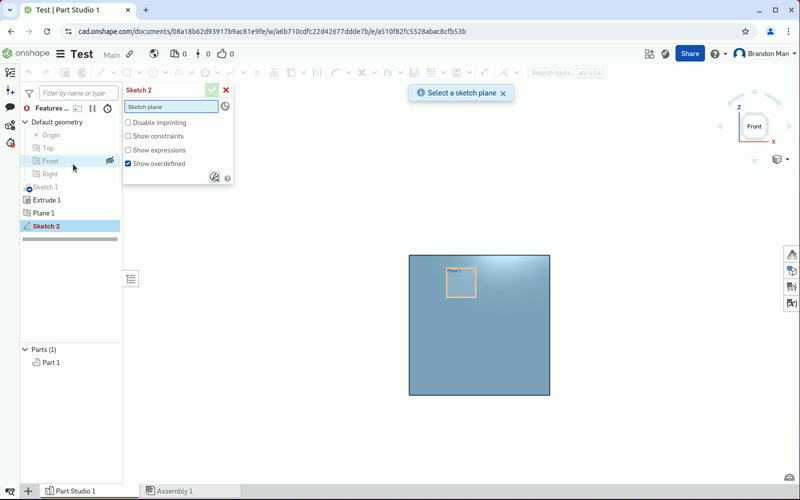
mouse_move(73, 215)
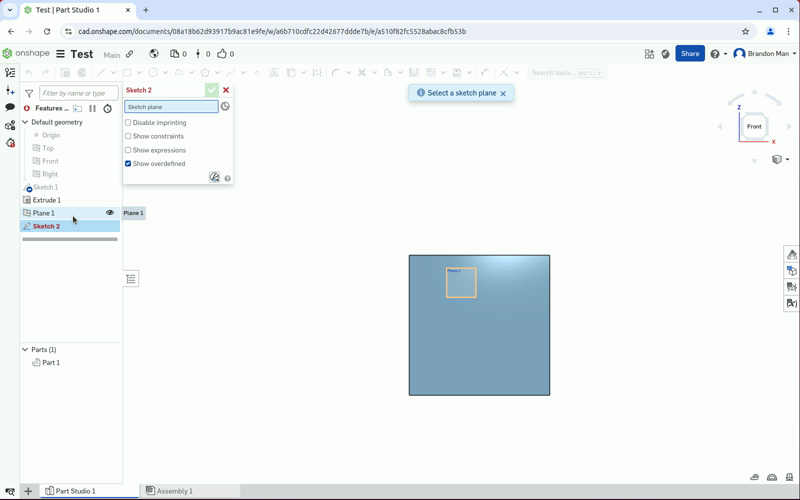
click(73, 215)
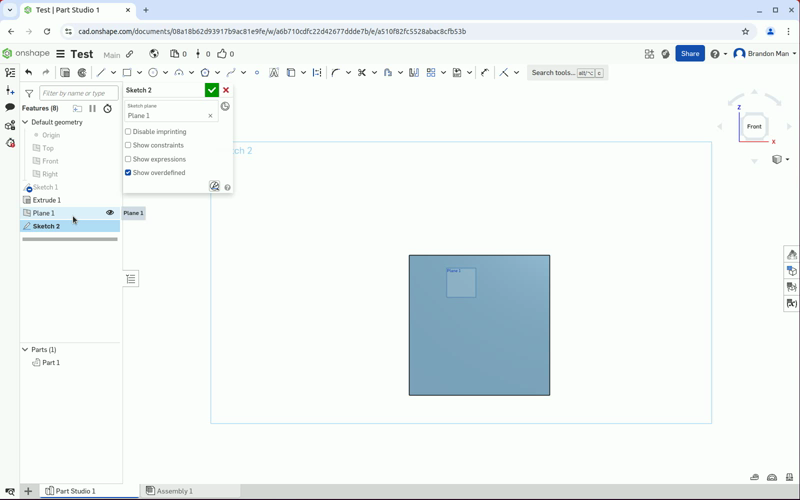
mouse_move(73, 352)
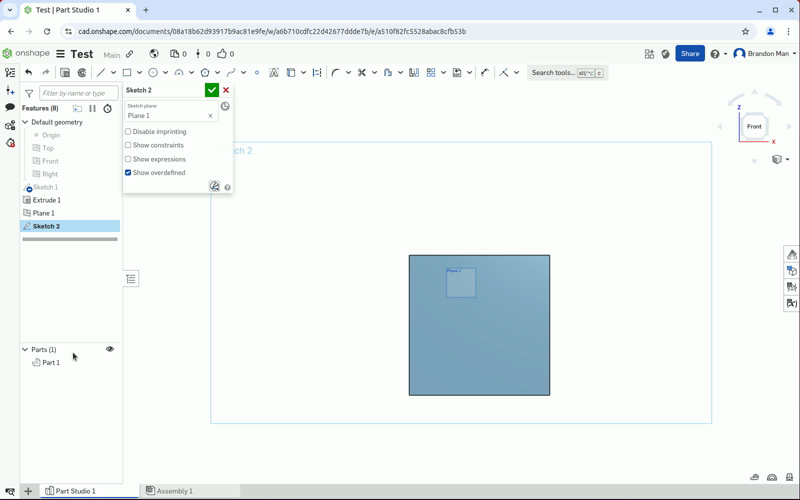
key(y)
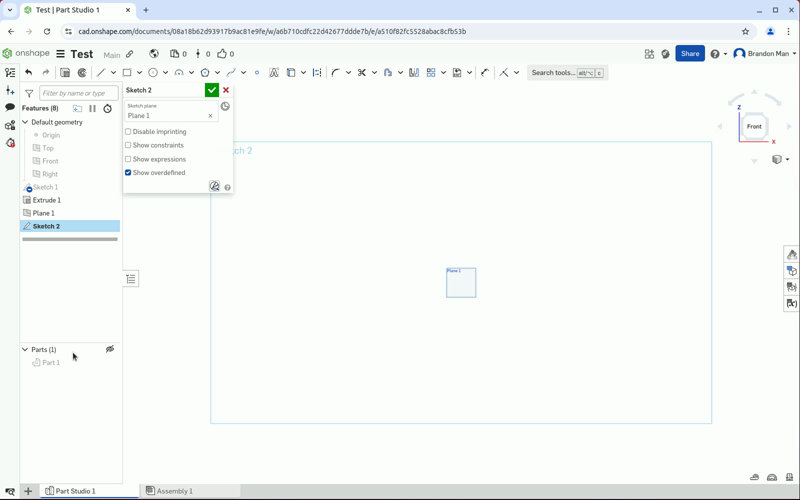
key(c)
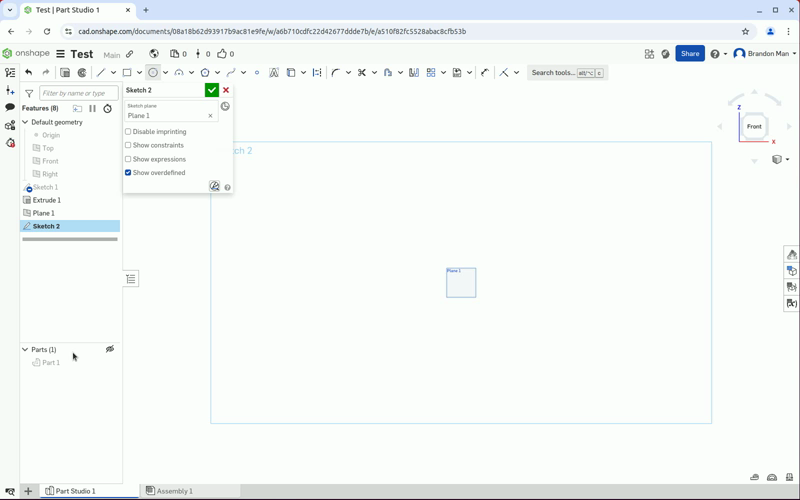
key_down(shift)
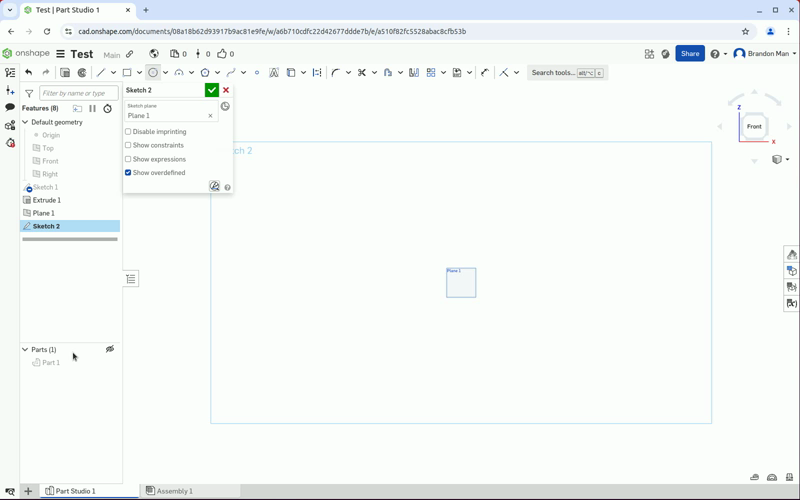
mouse_move(480, 324)
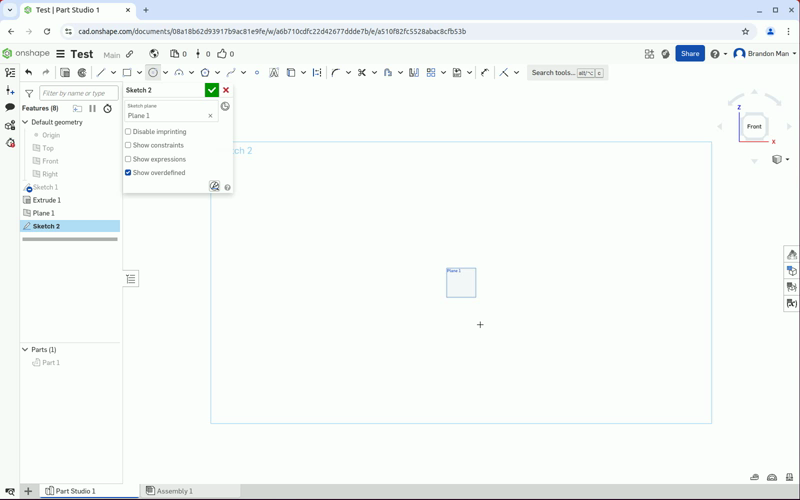
click(480, 324)
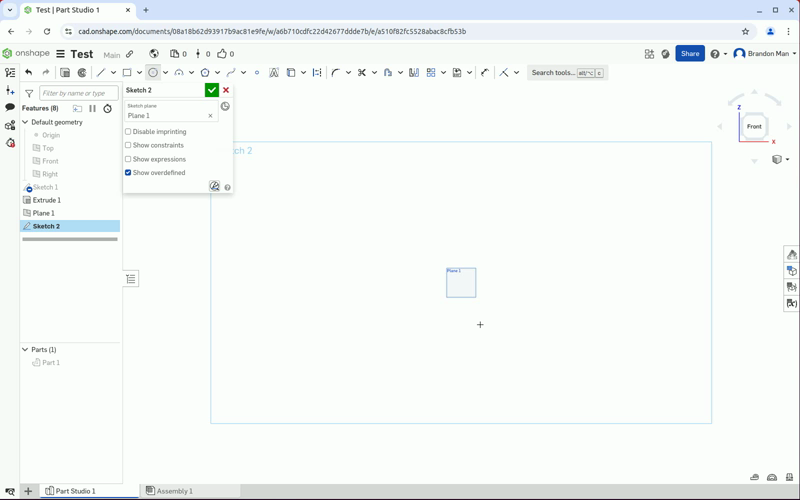
key_up(shift)
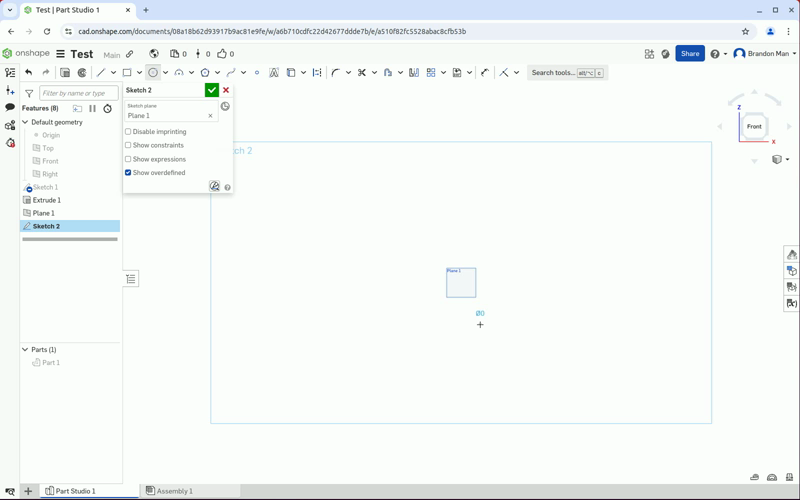
mouse_move(504, 324)
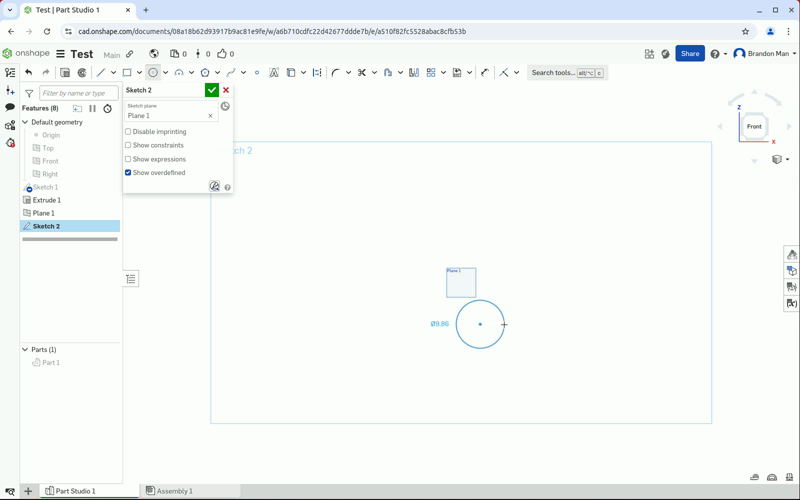
click(504, 324)
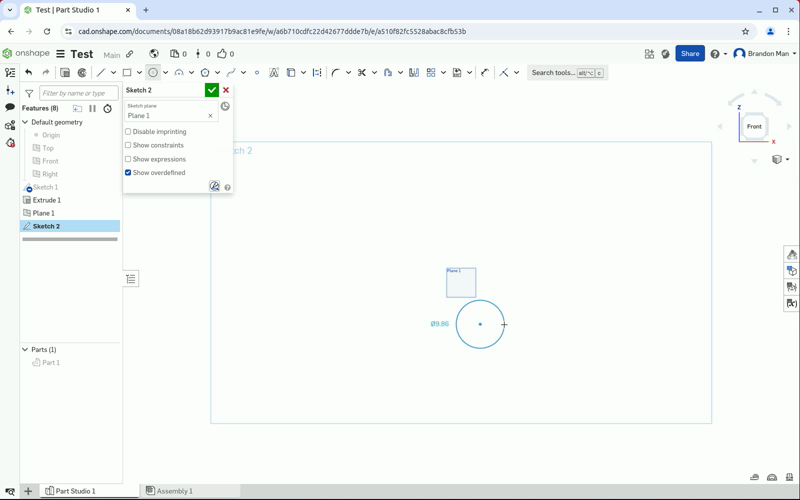
key(esc)
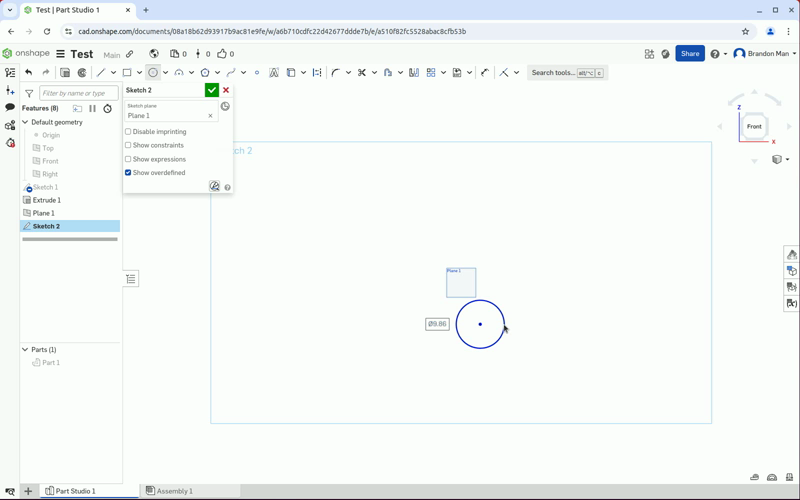
mouse_move(499, 336)
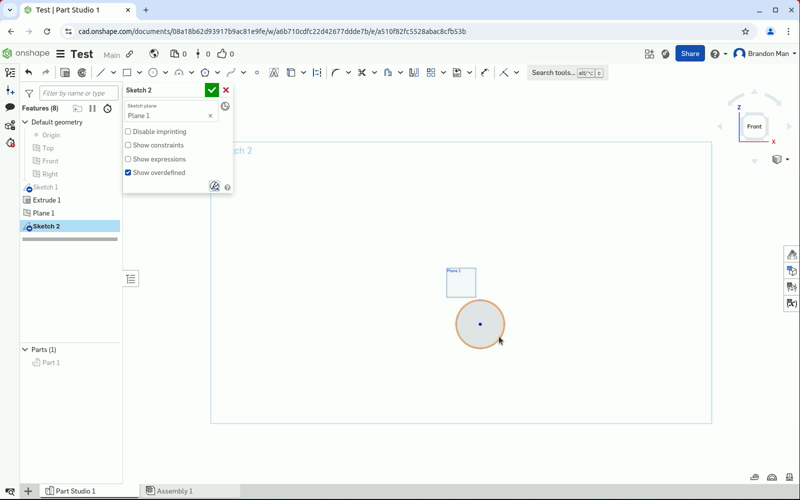
click(499, 336)
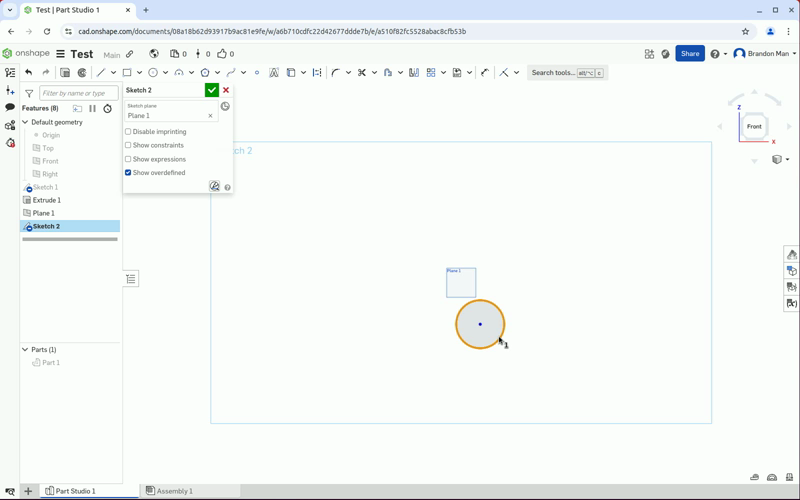
mouse_move(73, 352)
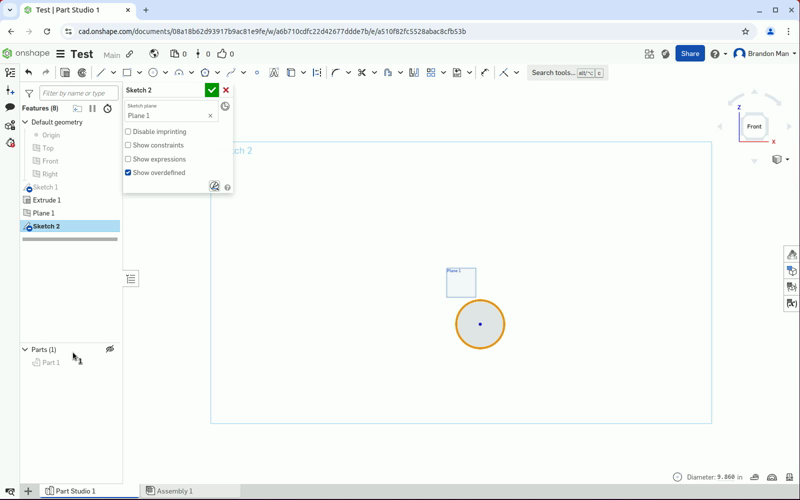
key(shift+y)
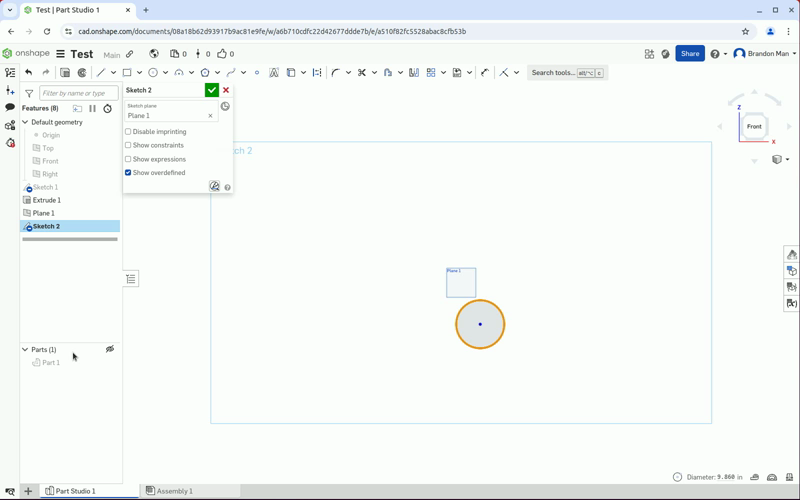
key(shift+e)
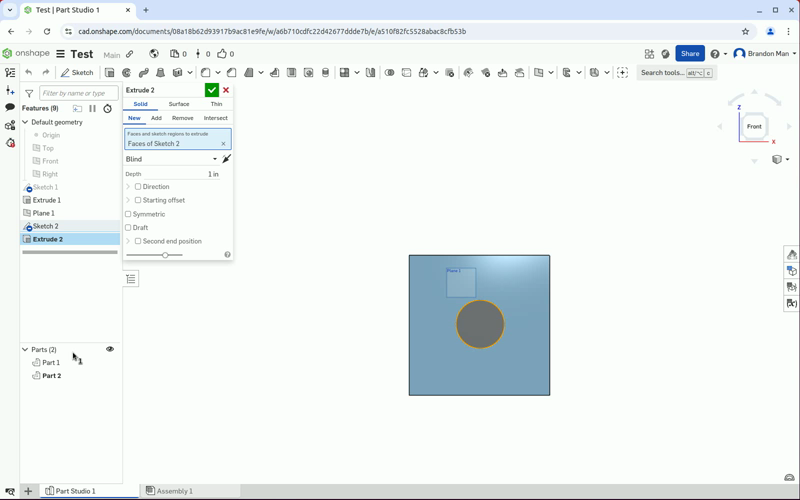
mouse_move(143, 106)
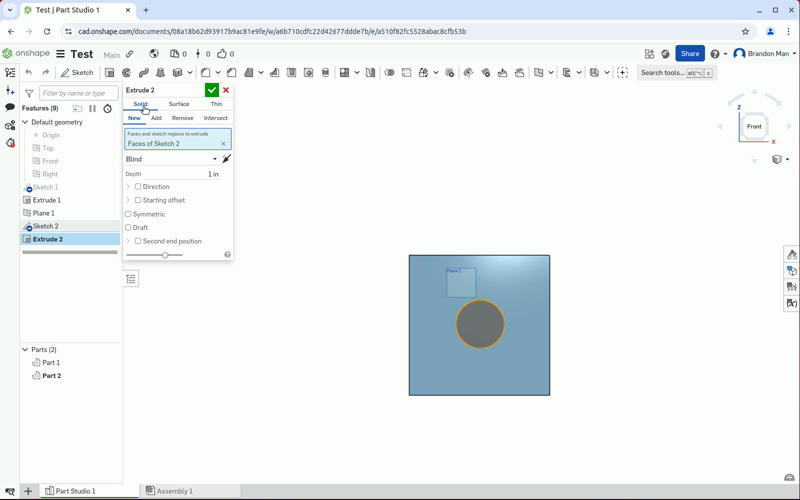
click(143, 106)
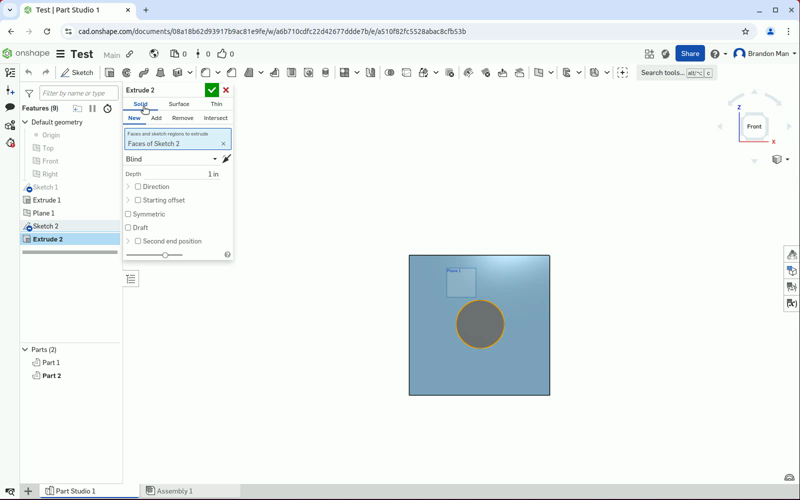
mouse_move(186, 120)
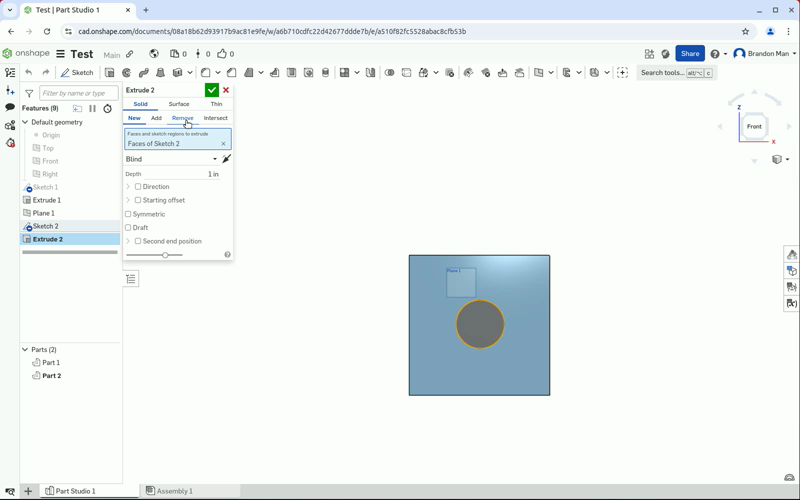
click(186, 120)
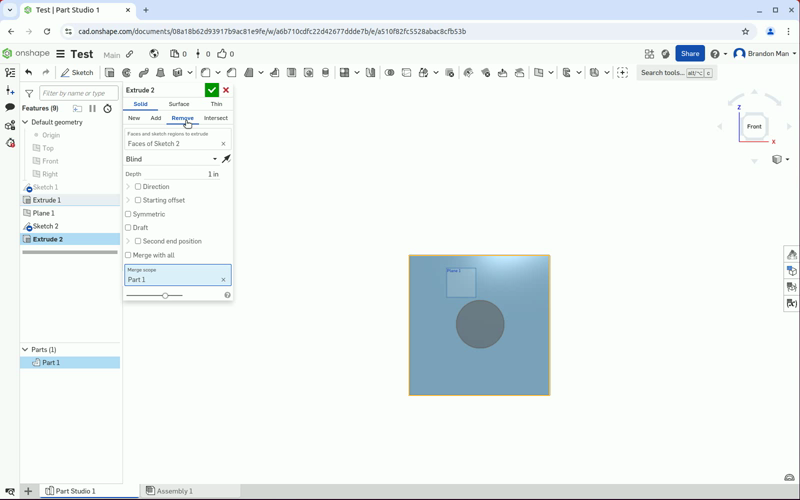
key(tab, 4)
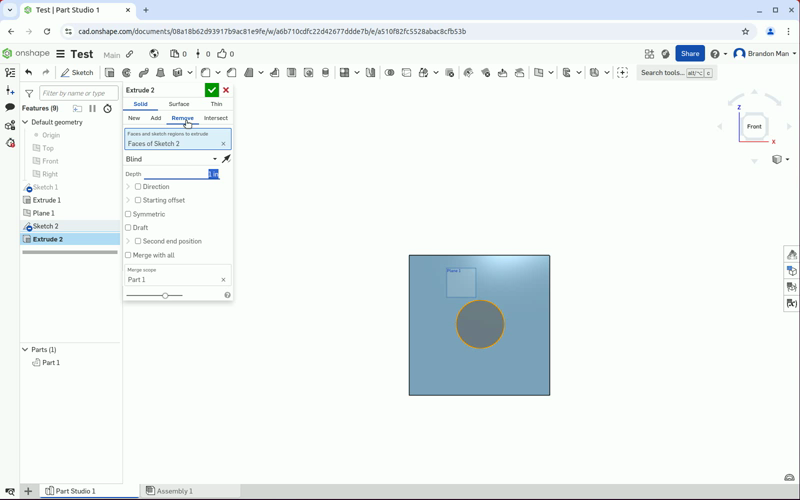
text(28.885)
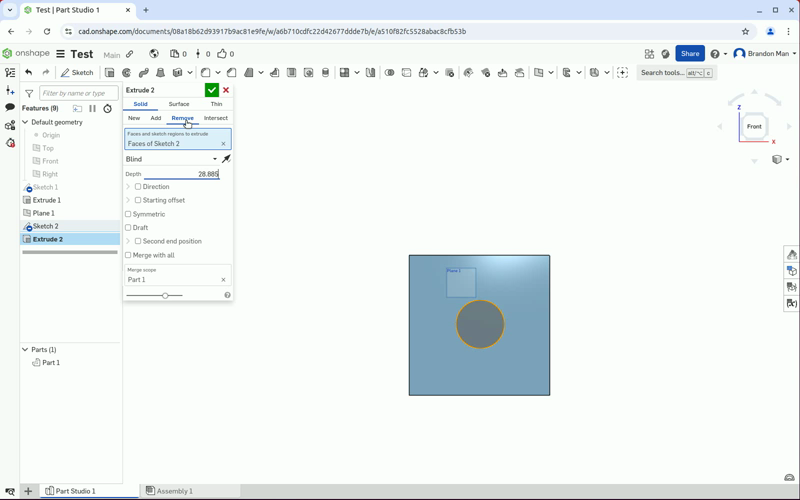
key(tab, 6)
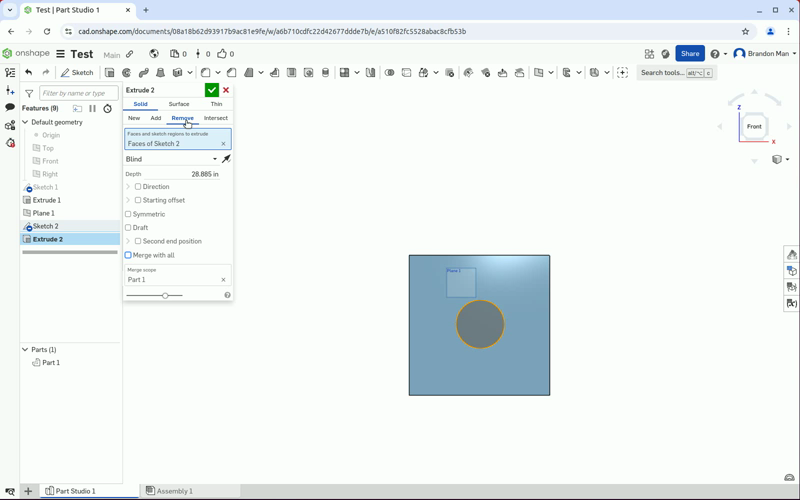
key(space)
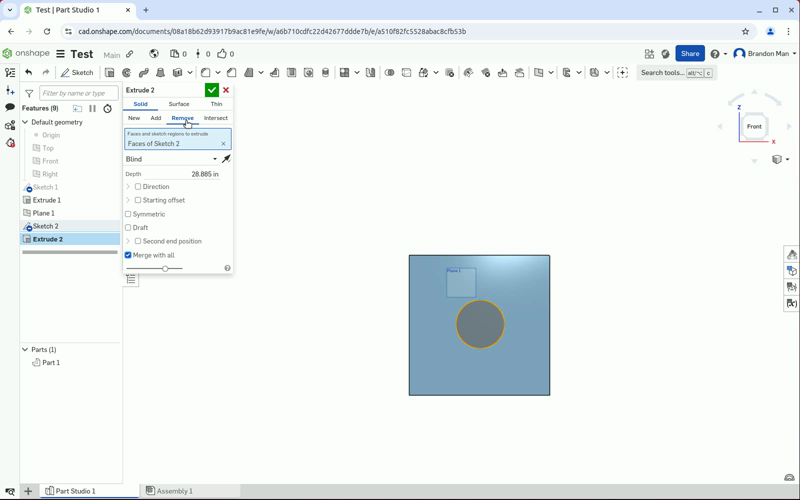
key(enter)
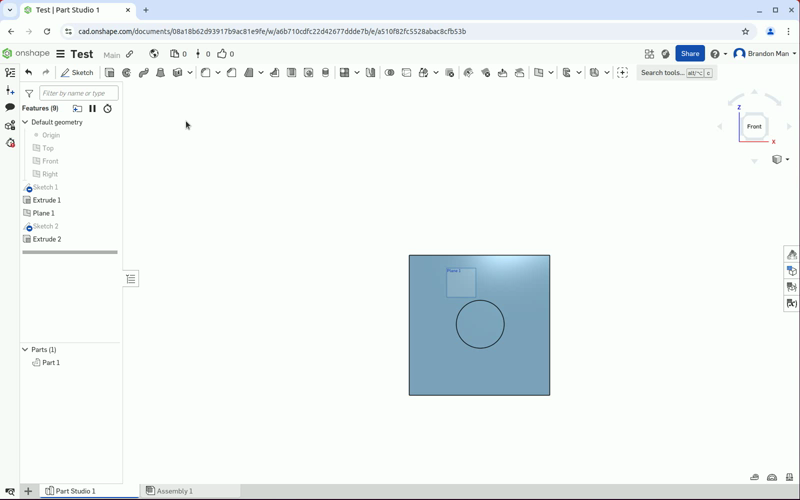
key(shift+h)
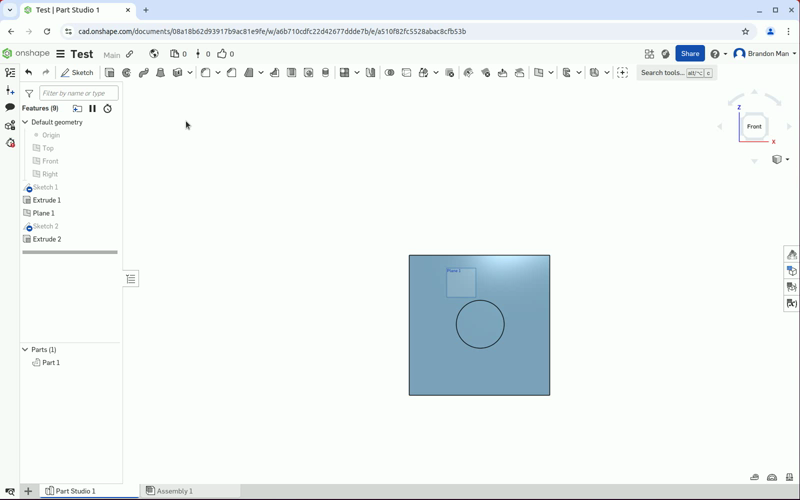
key(shift+h)
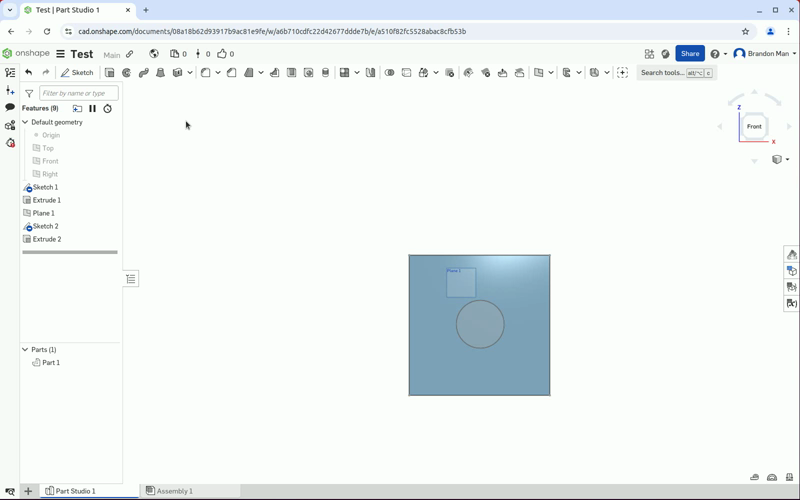
key(shift+7)
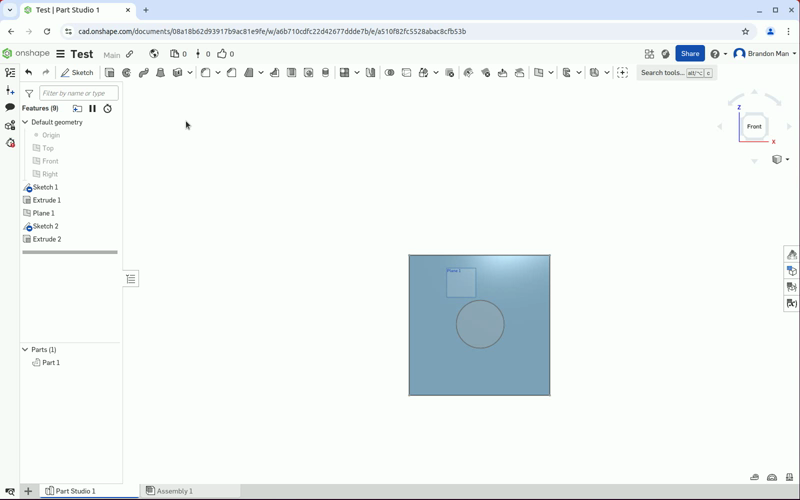
key(left, 2)
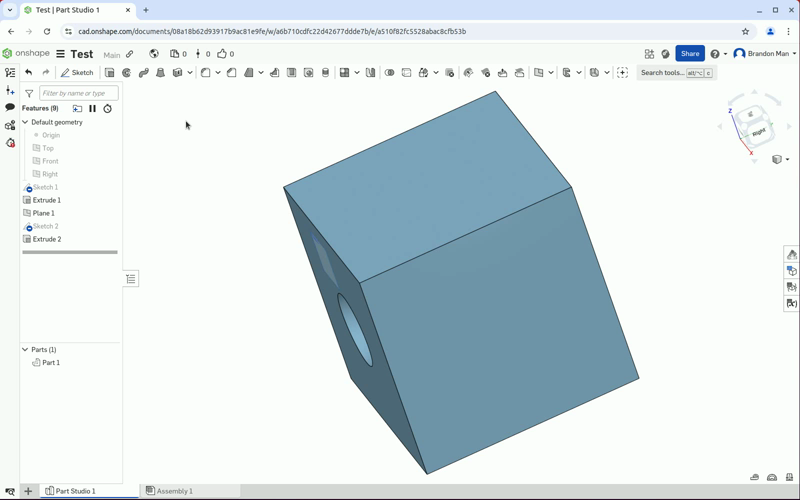
key(down, 2)
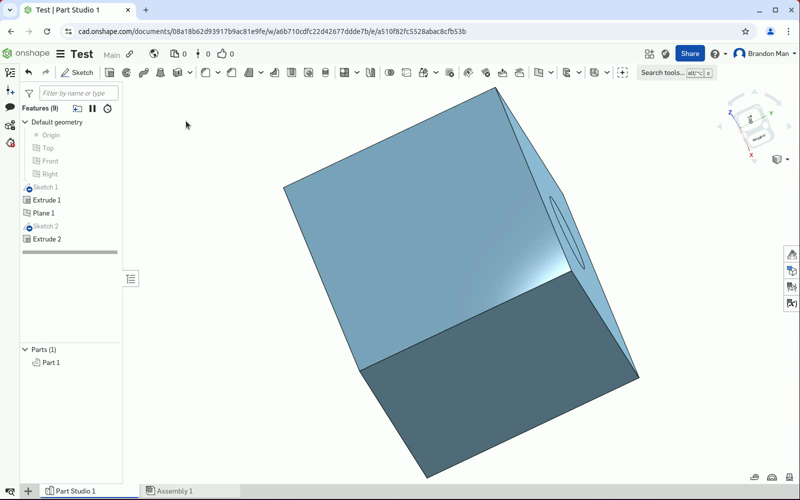
key(up, 2)
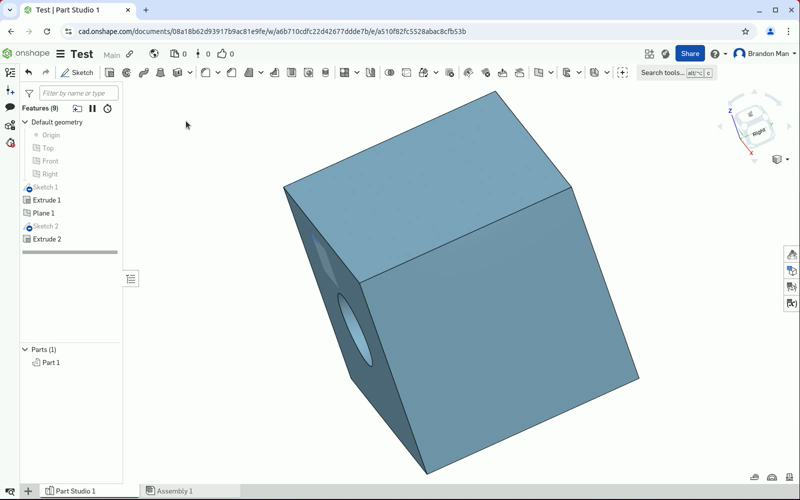
key(right, 2)
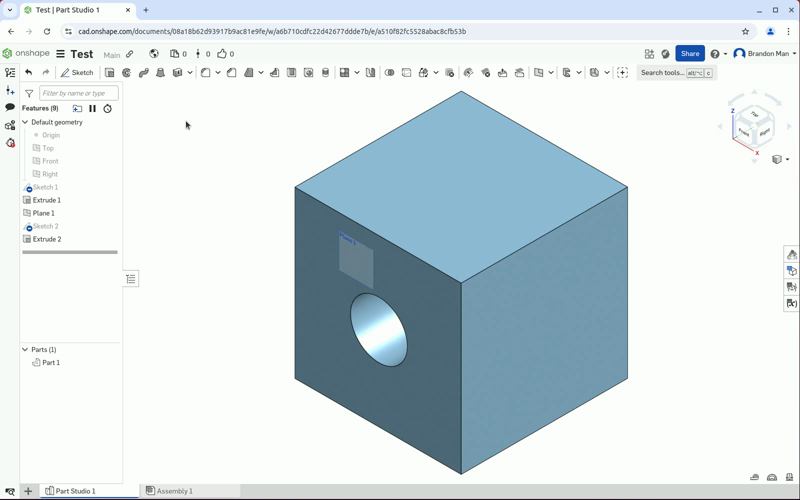
mouse_move(73, 189)
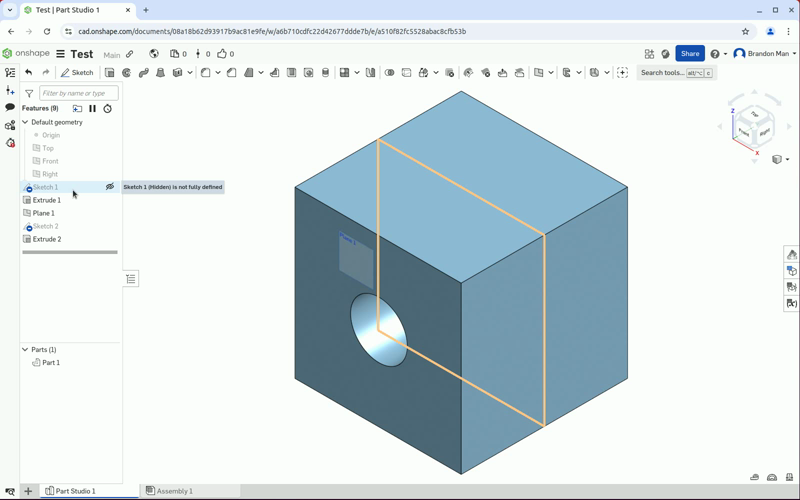
click(73, 189)